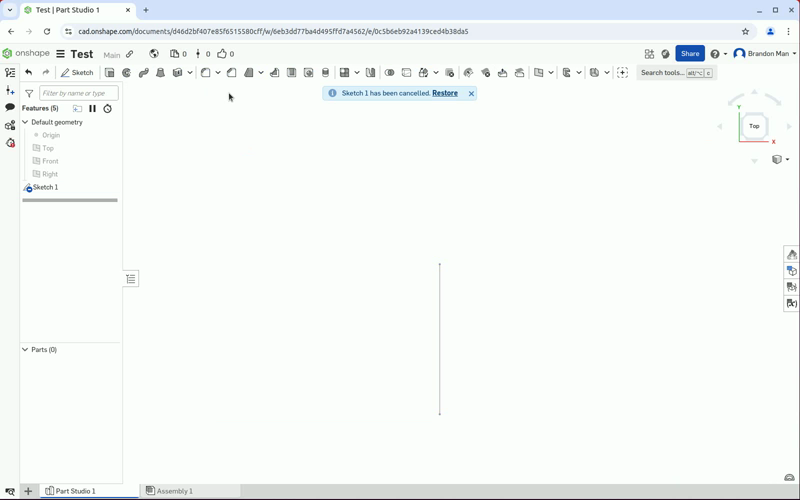
key(shift+h)
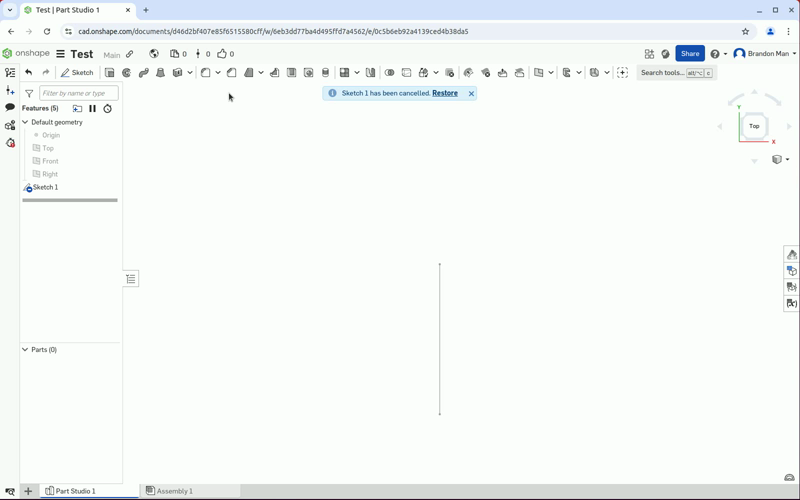
key(shift+s)
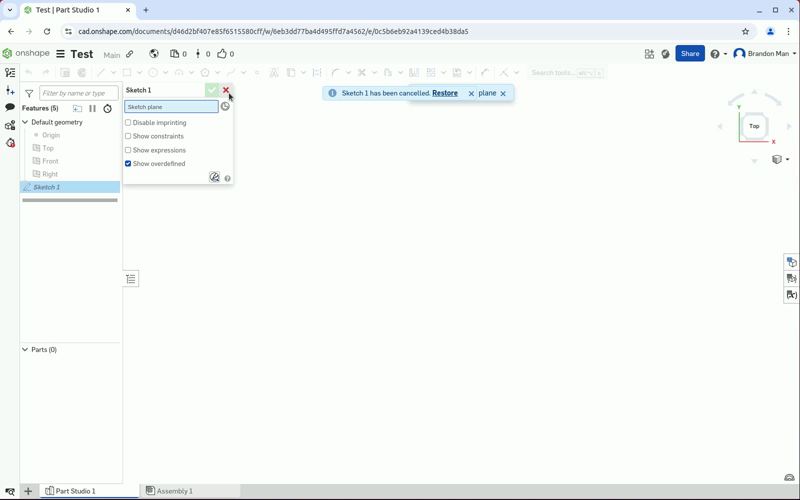
mouse_move(73, 150)
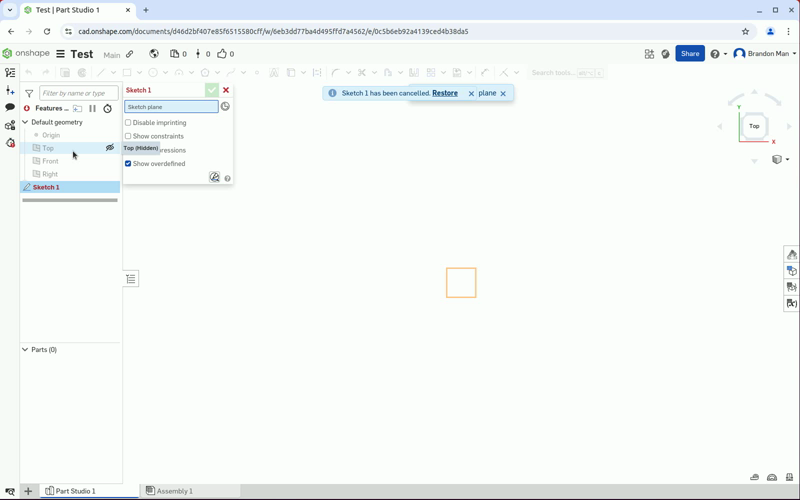
click(73, 150)
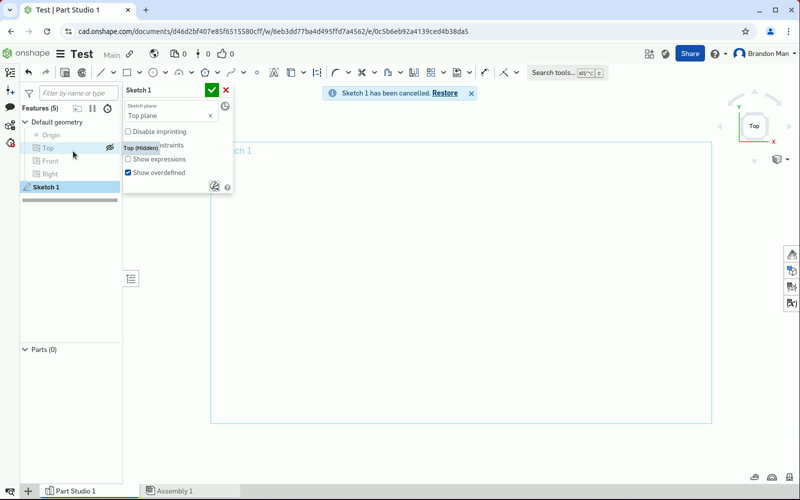
mouse_move(73, 352)
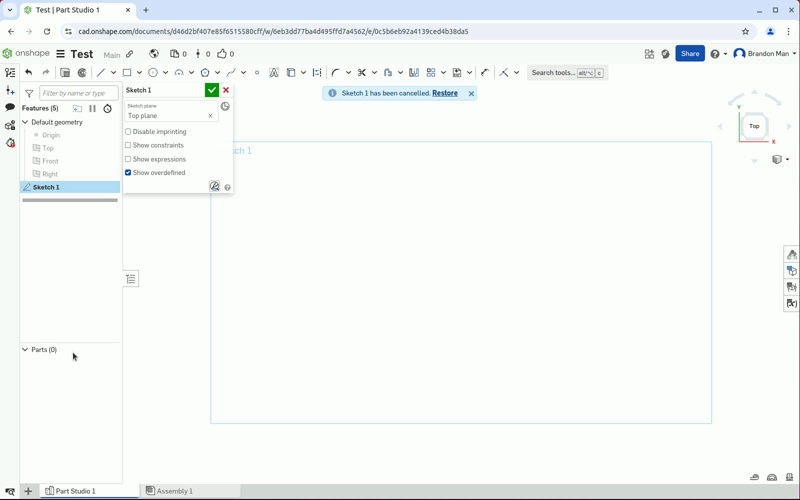
key(y)
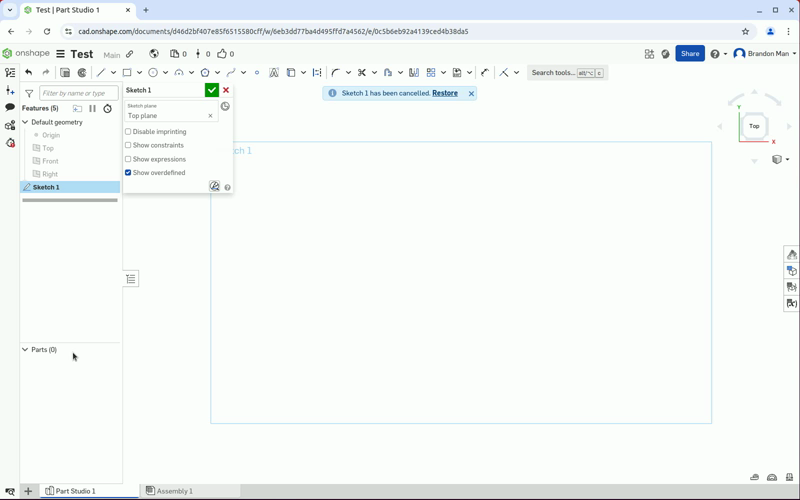
key(l)
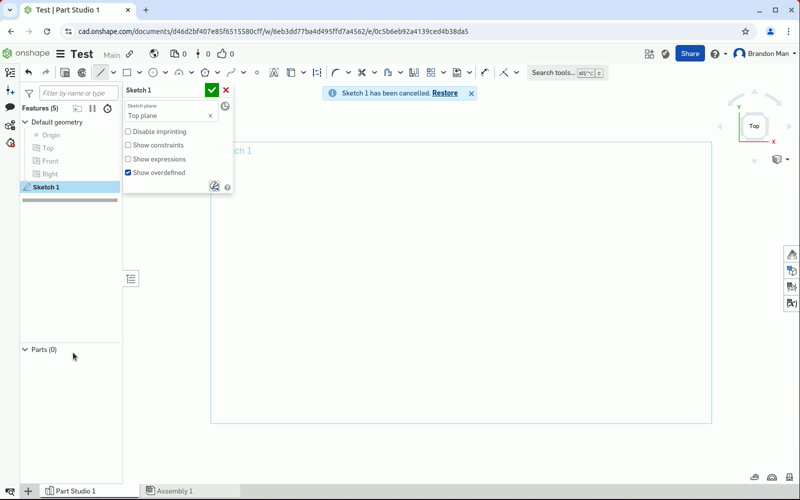
key_down(shift)
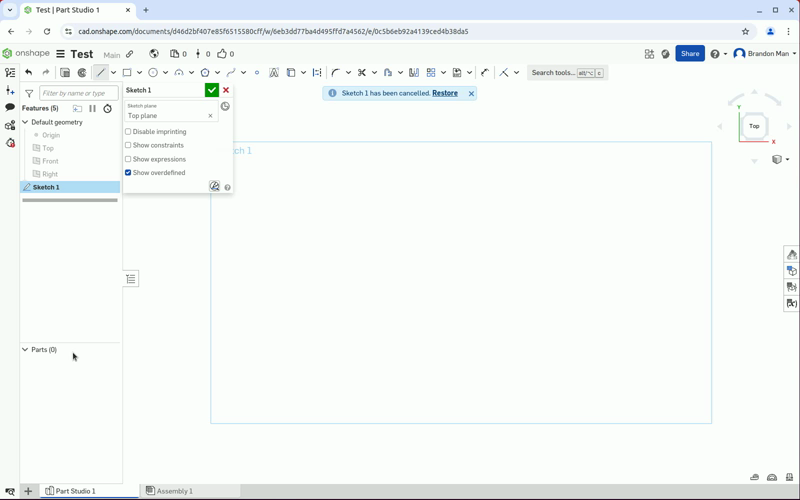
mouse_move(348, 395)
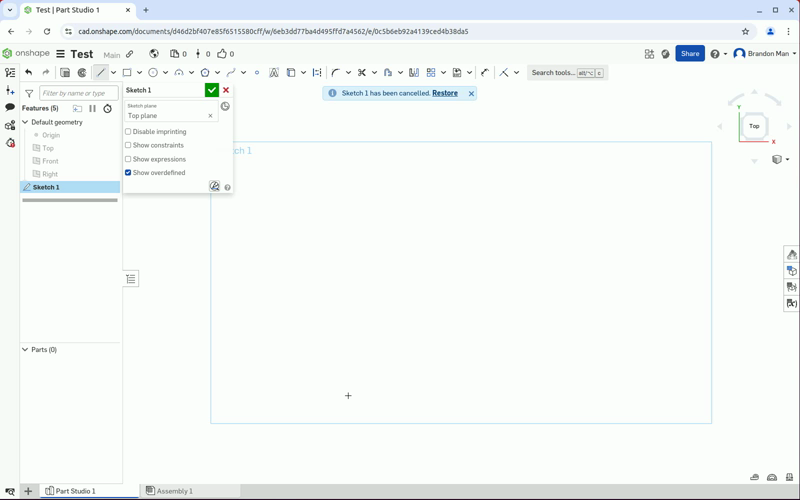
click(348, 395)
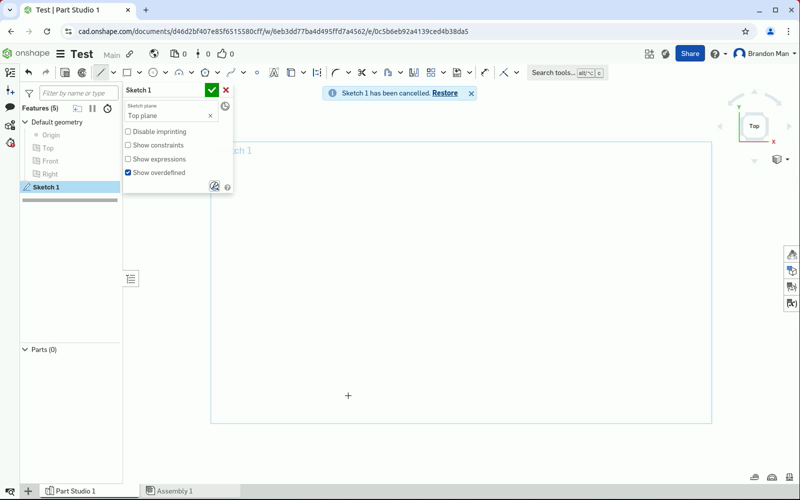
key_up(shift)
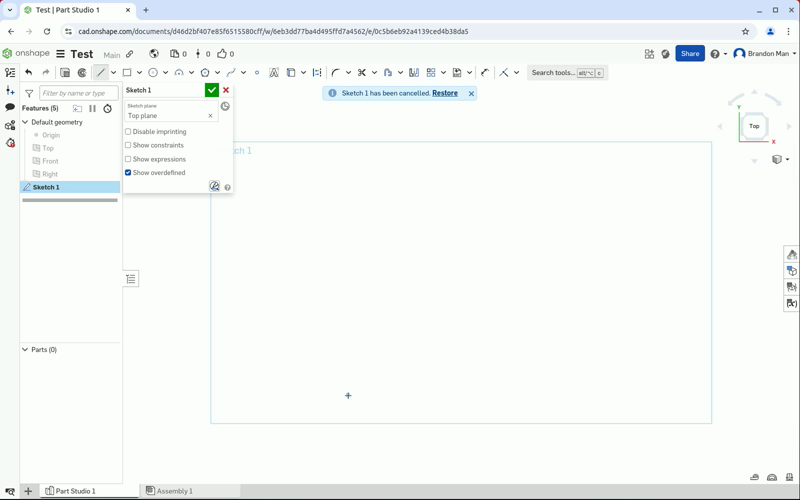
key_down(shift)
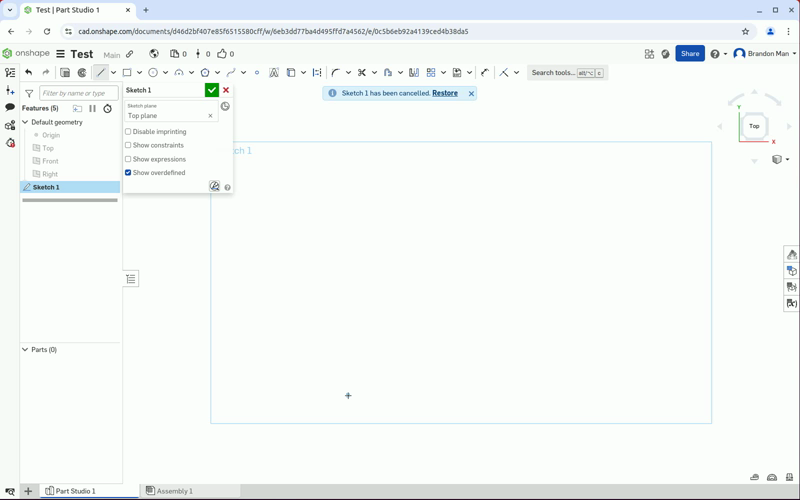
mouse_move(566, 395)
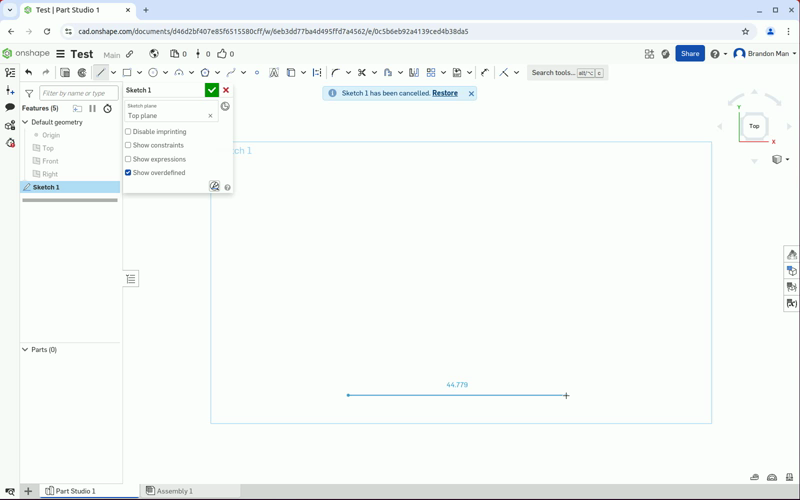
click(566, 395)
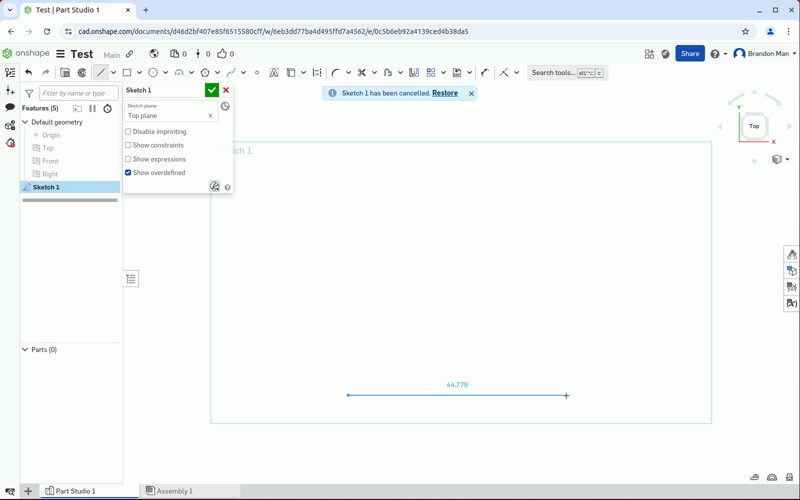
key_up(shift)
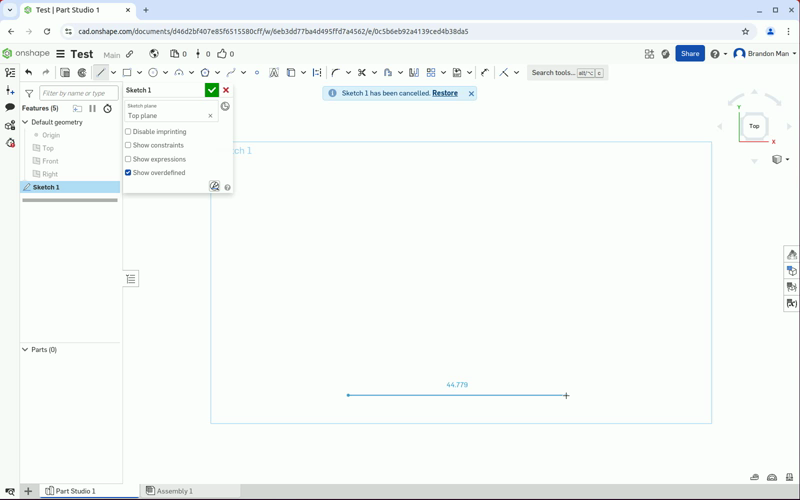
key_down(shift)
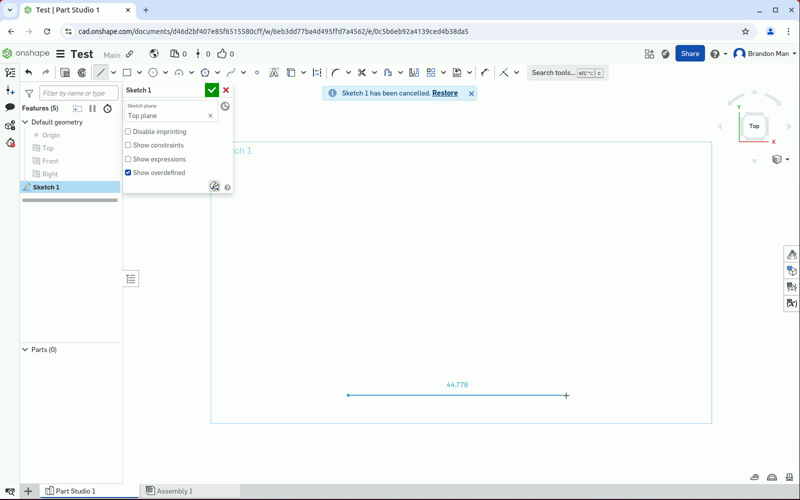
mouse_move(566, 177)
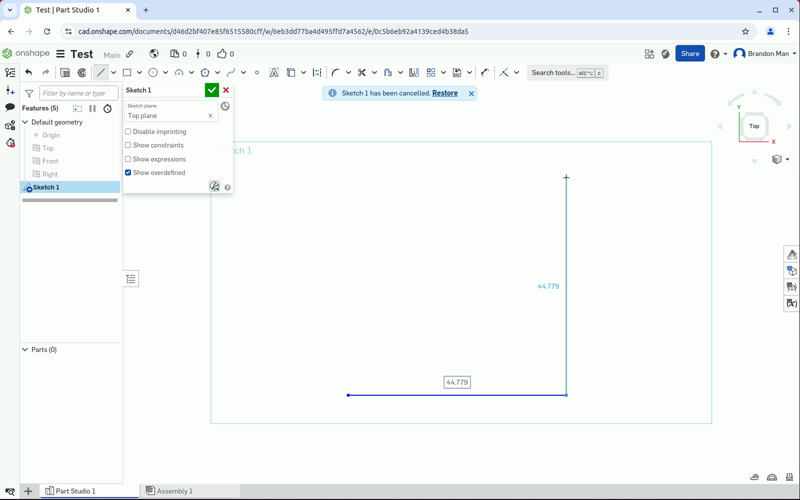
click(566, 177)
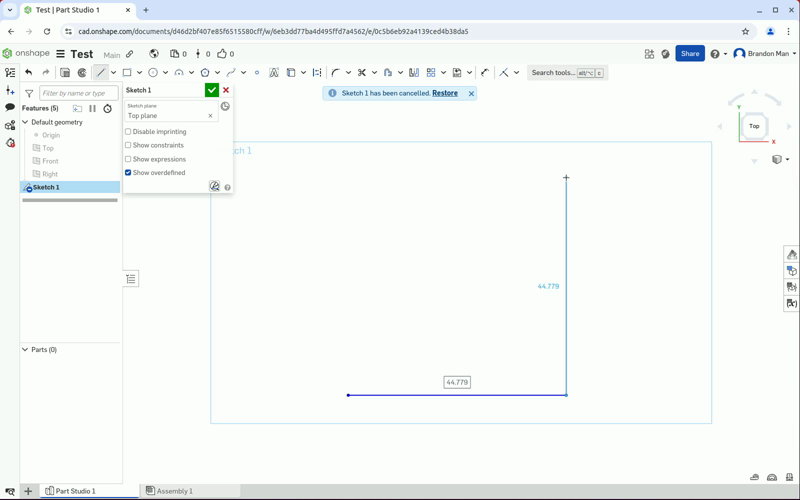
key_up(shift)
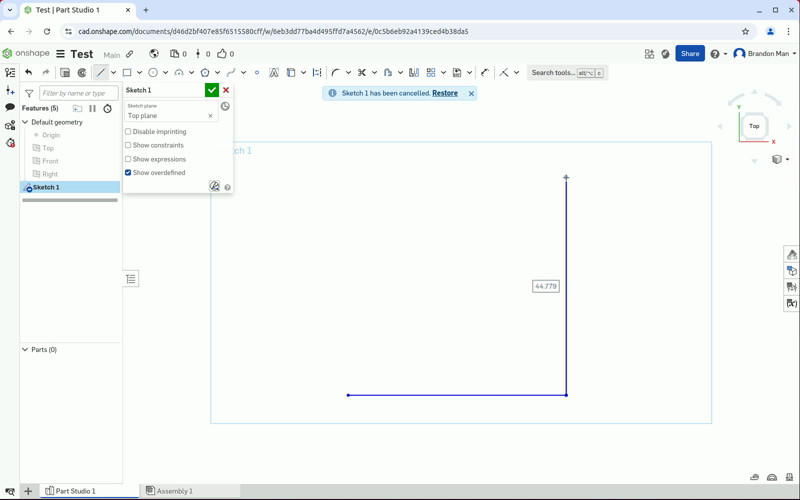
key_down(shift)
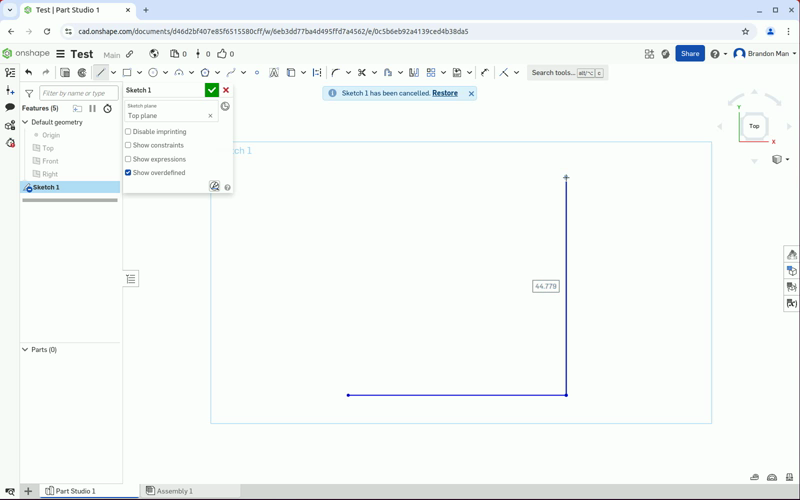
mouse_move(348, 177)
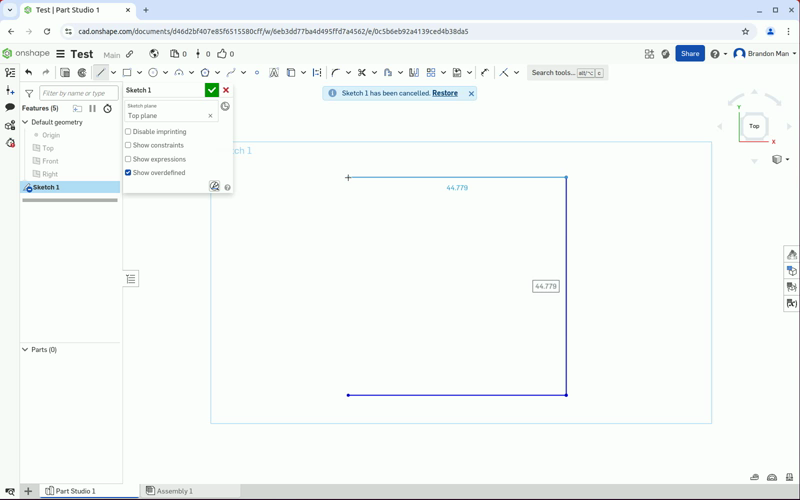
click(348, 177)
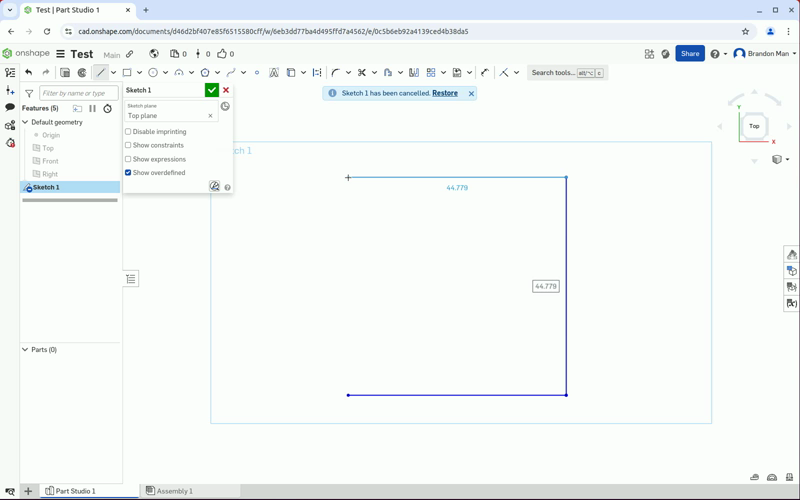
key_up(shift)
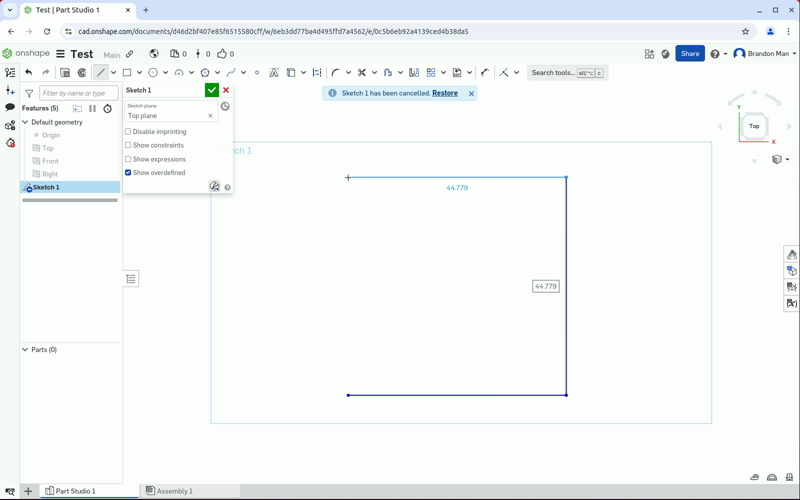
key_down(shift)
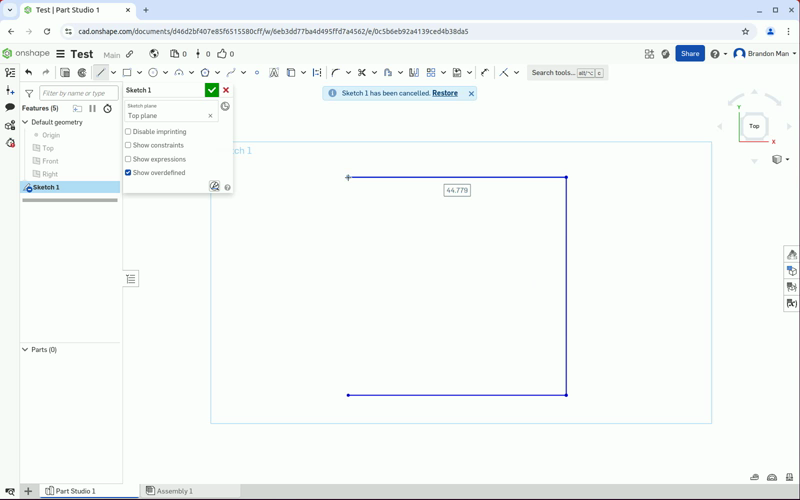
mouse_move(348, 395)
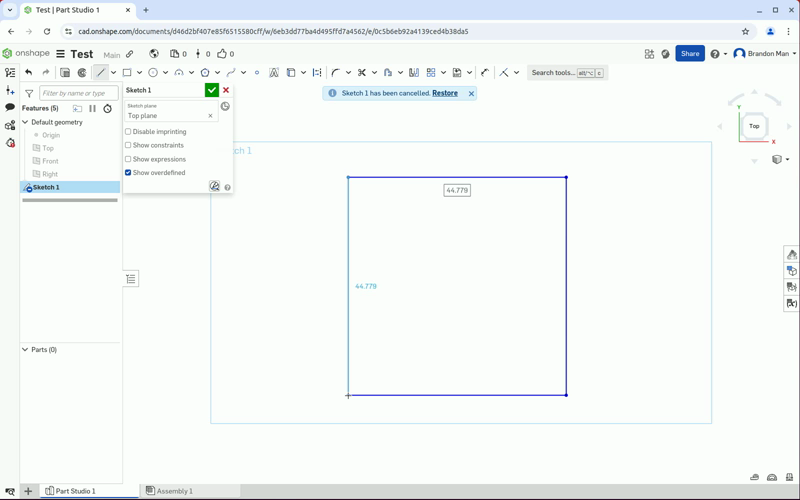
key_up(shift)
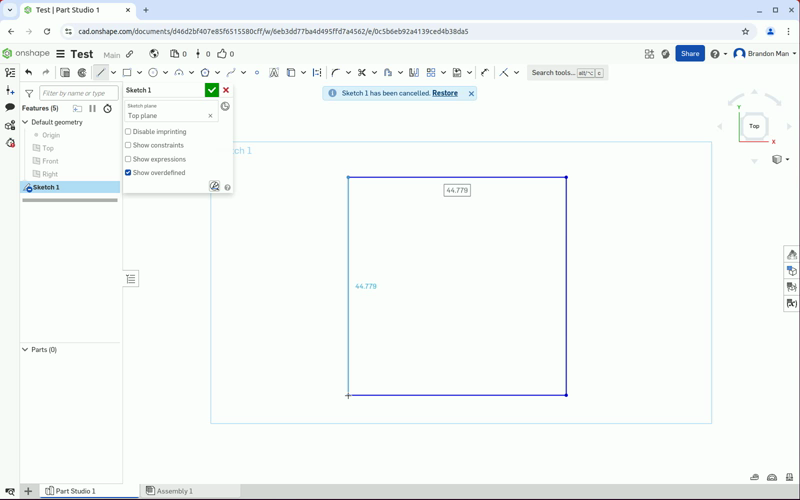
click(348, 395)
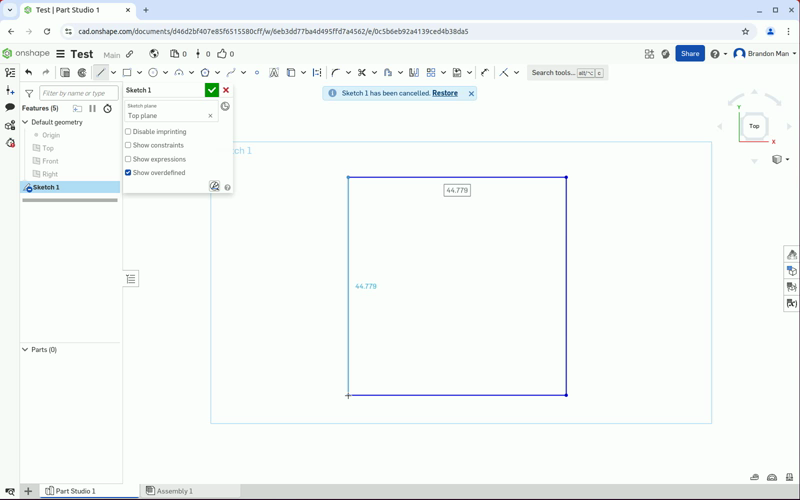
key(esc)
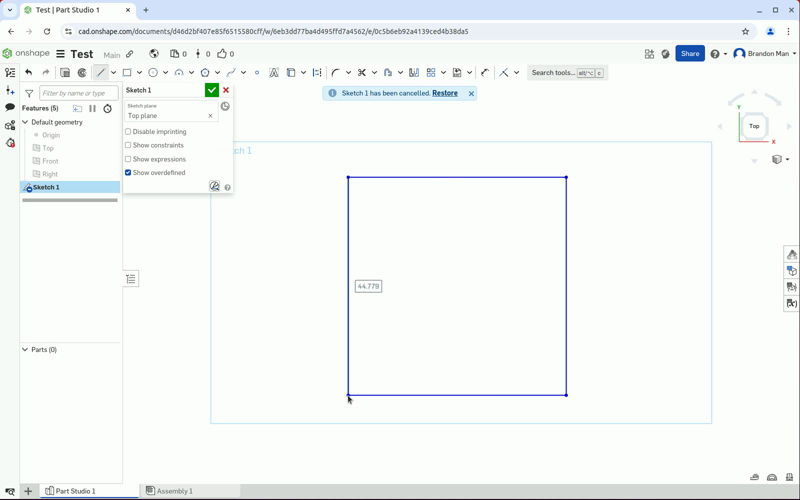
mouse_move(432, 257)
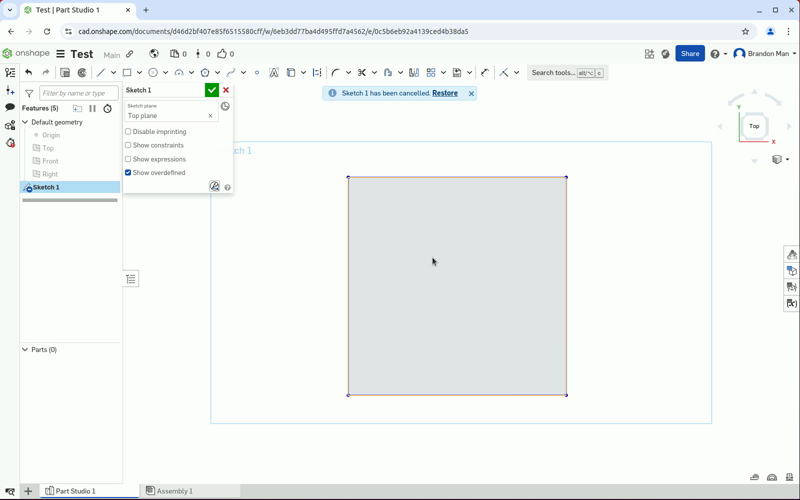
click(432, 257)
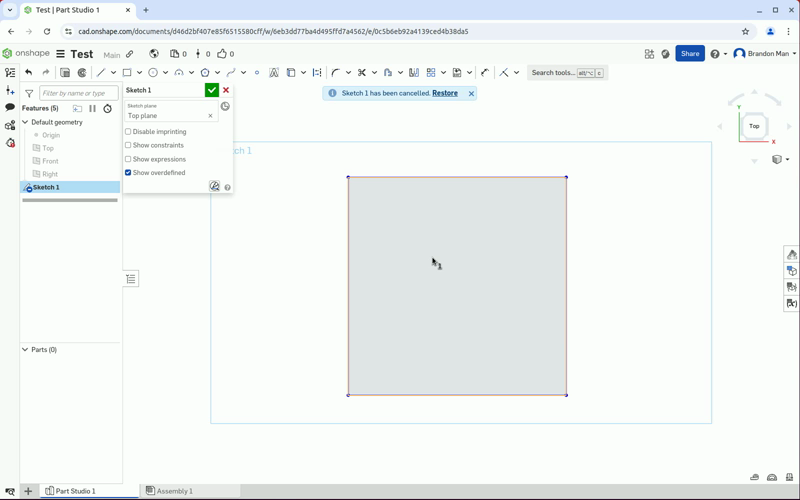
mouse_move(73, 352)
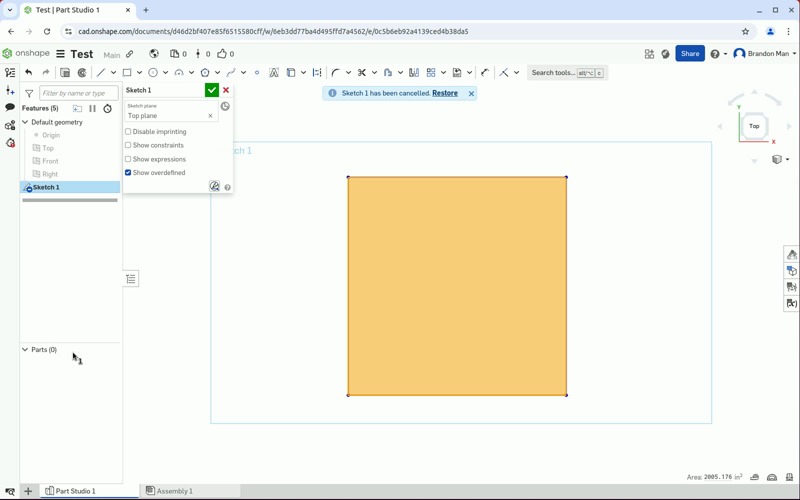
key(shift+y)
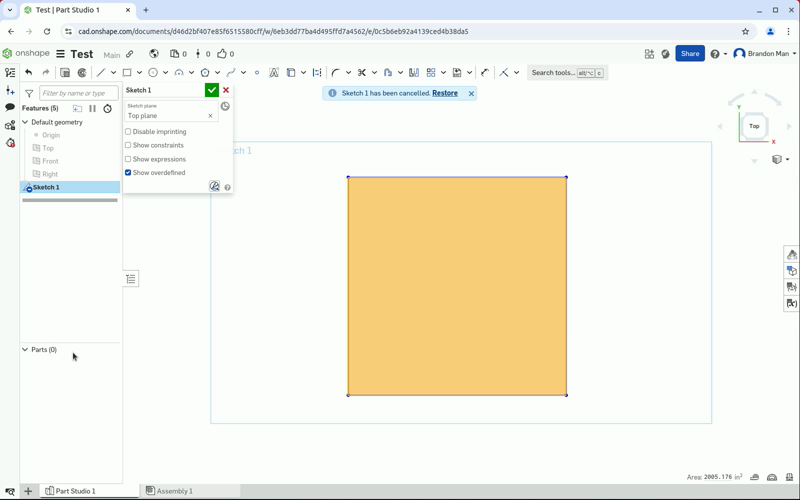
key(shift+e)
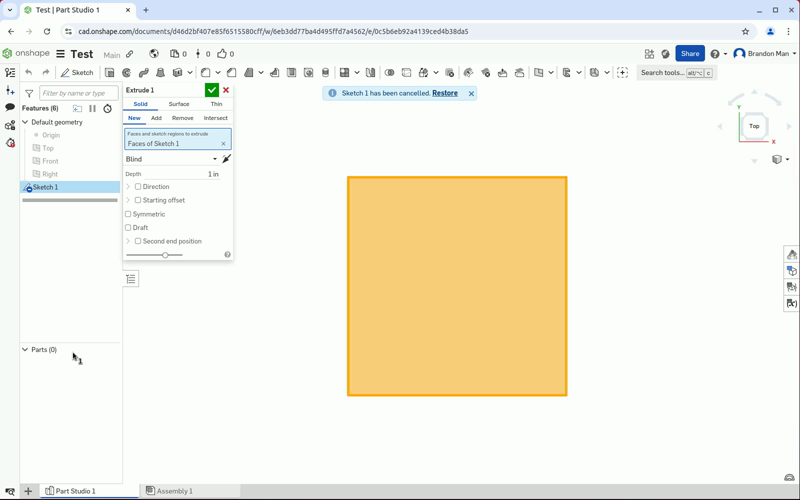
mouse_move(143, 106)
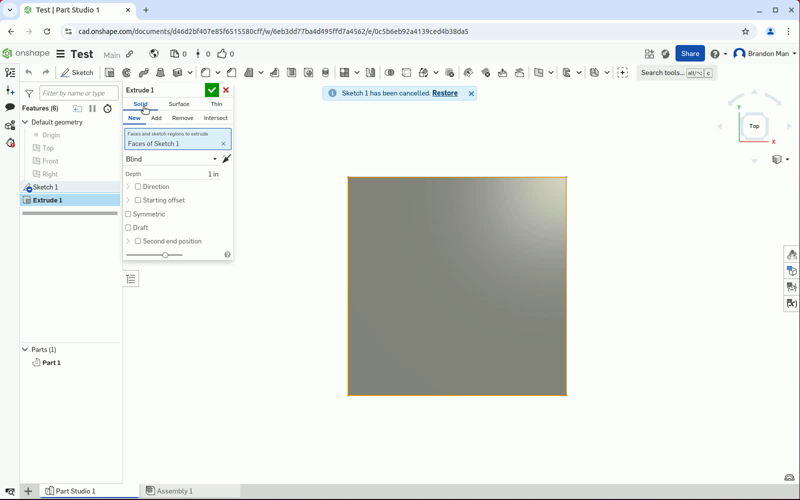
click(143, 106)
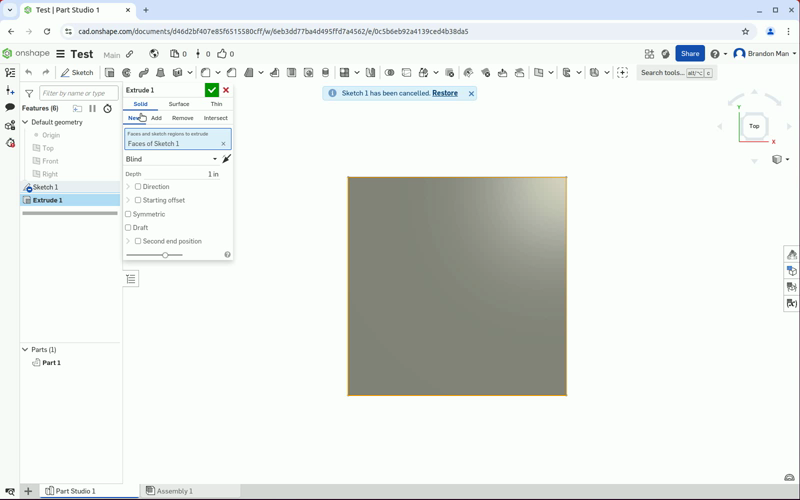
mouse_move(137, 120)
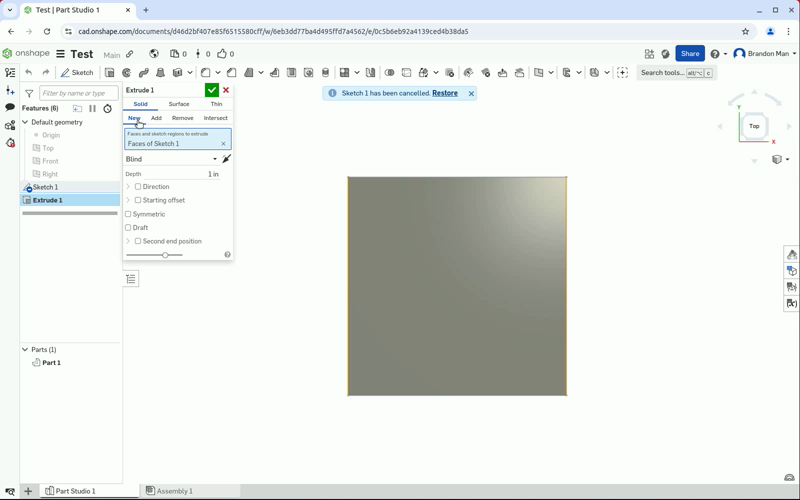
click(137, 120)
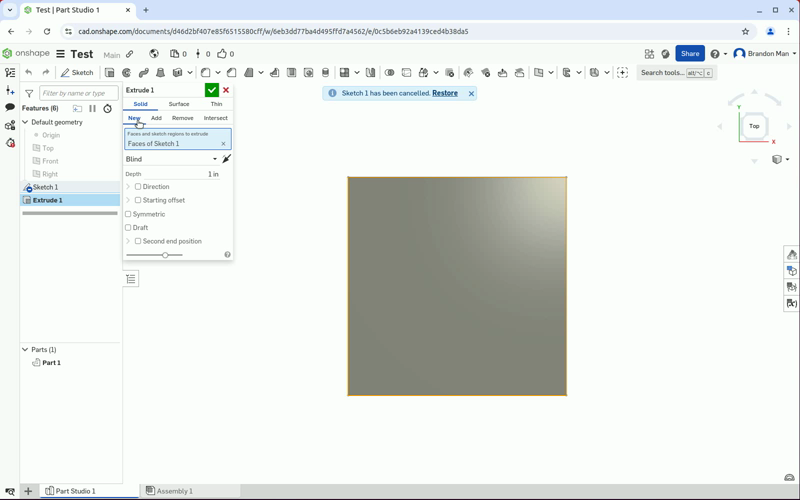
key(tab, 4)
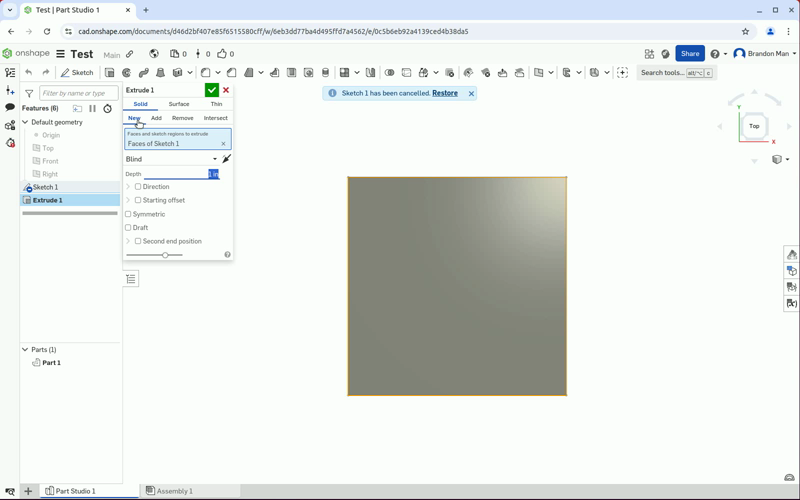
text(5.778)
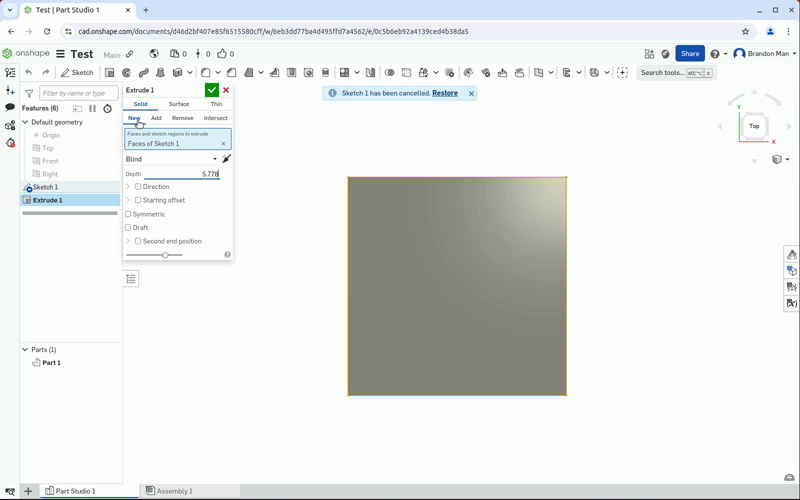
key(tab, 3)
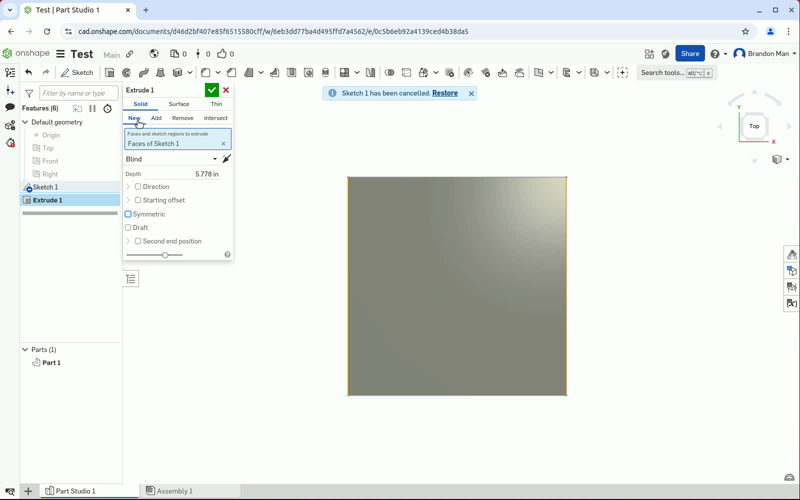
key(space)
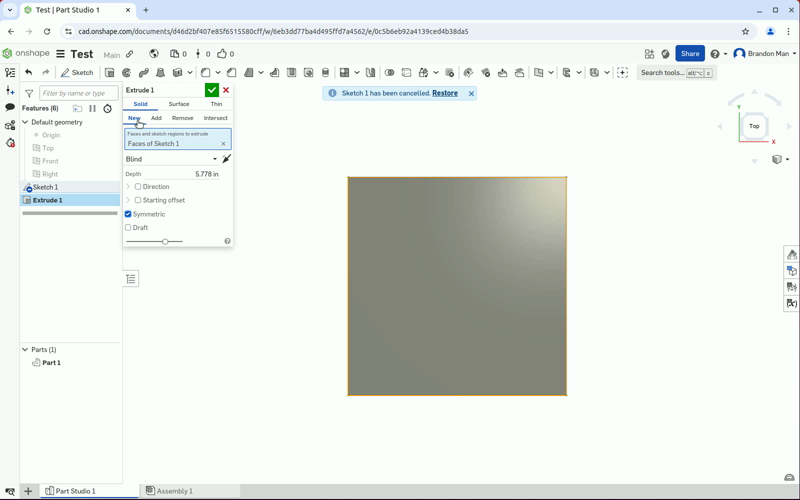
key(enter)
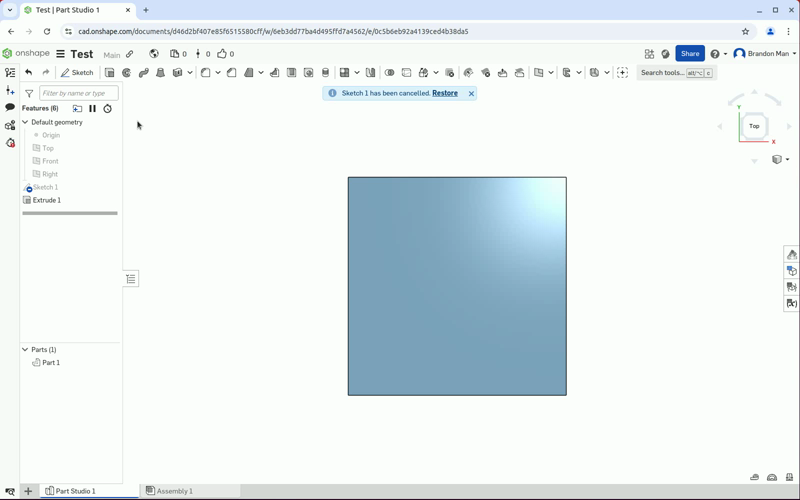
key(shift+h)
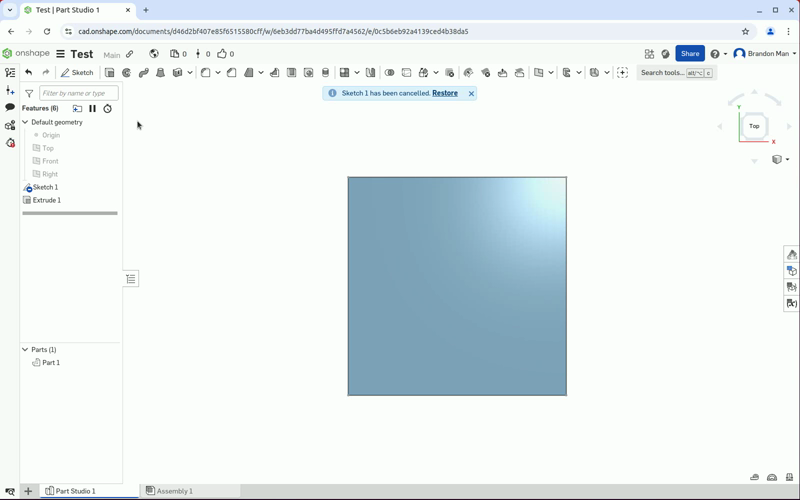
key(shift+h)
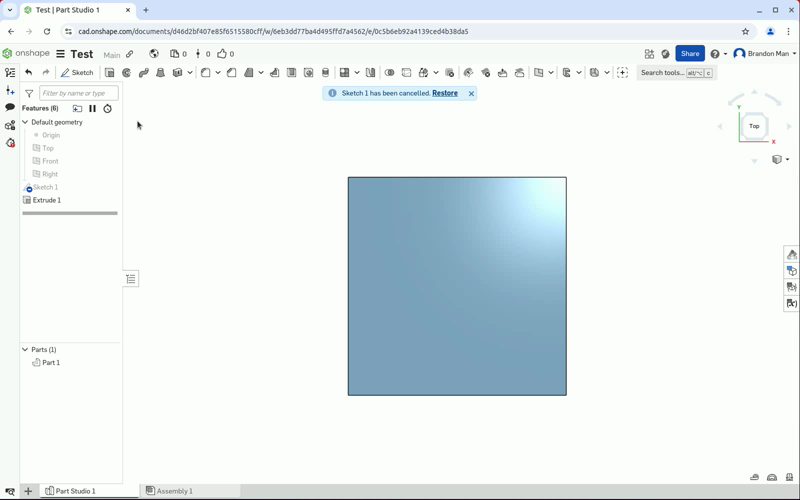
mouse_move(73, 189)
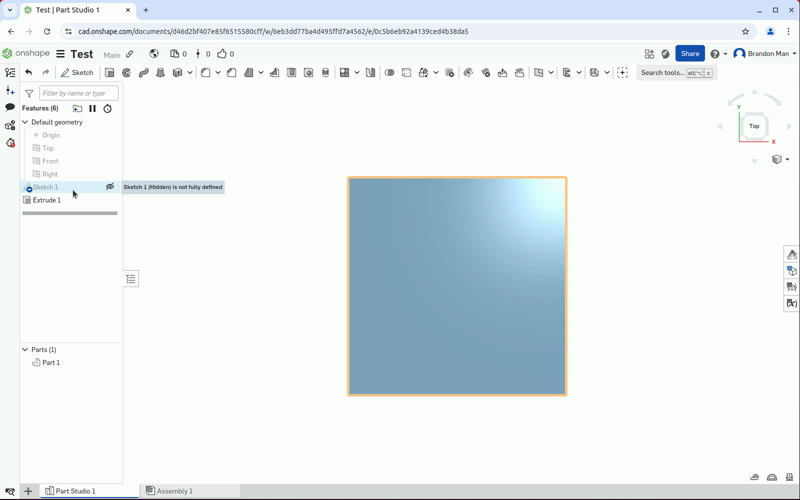
click(73, 189)
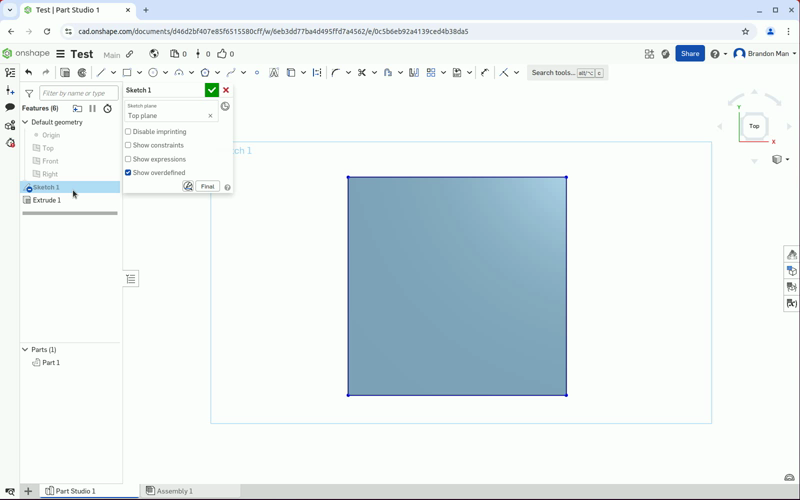
mouse_move(229, 92)
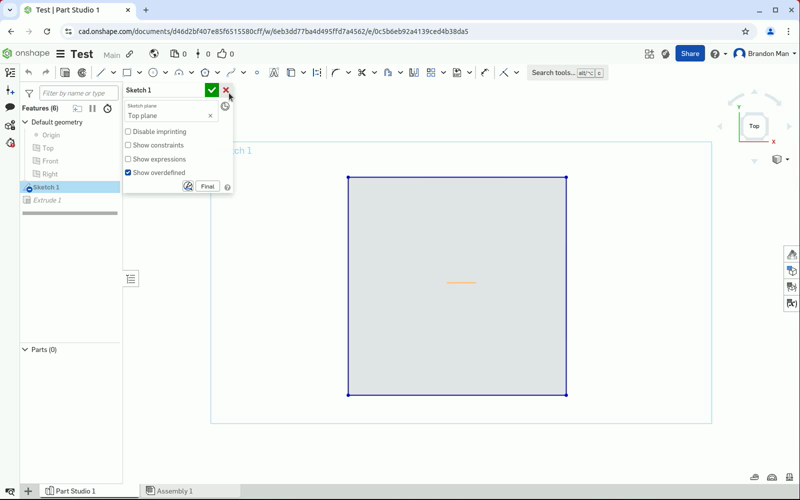
click(229, 92)
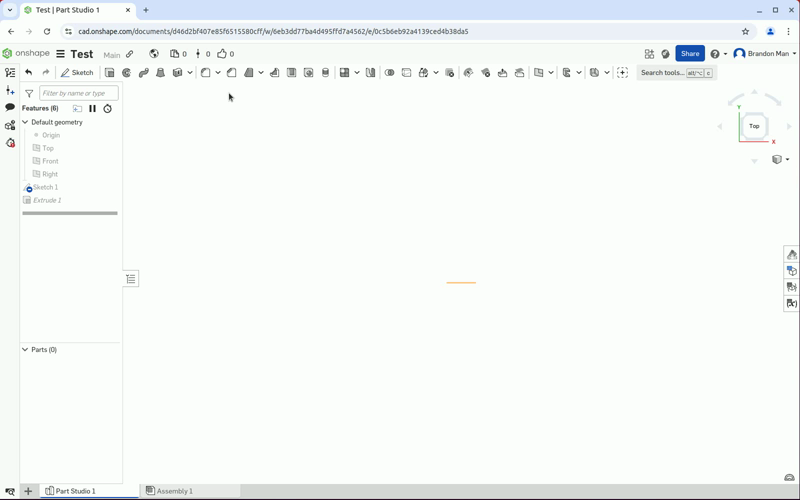
mouse_move(541, 75)
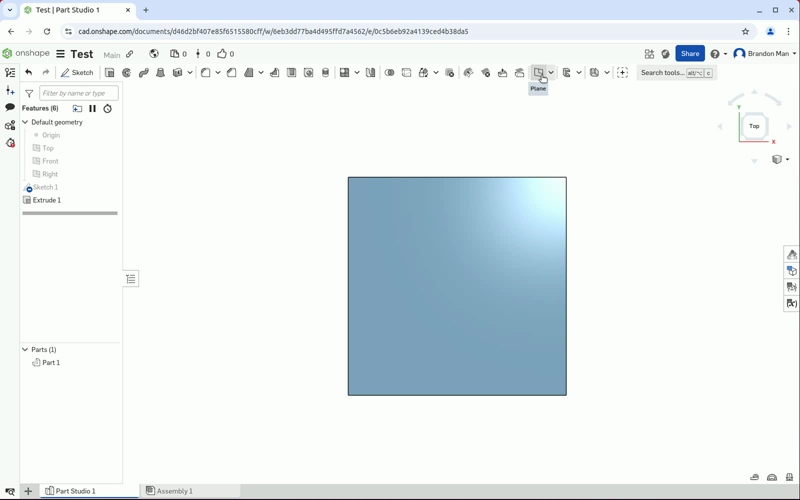
click(541, 75)
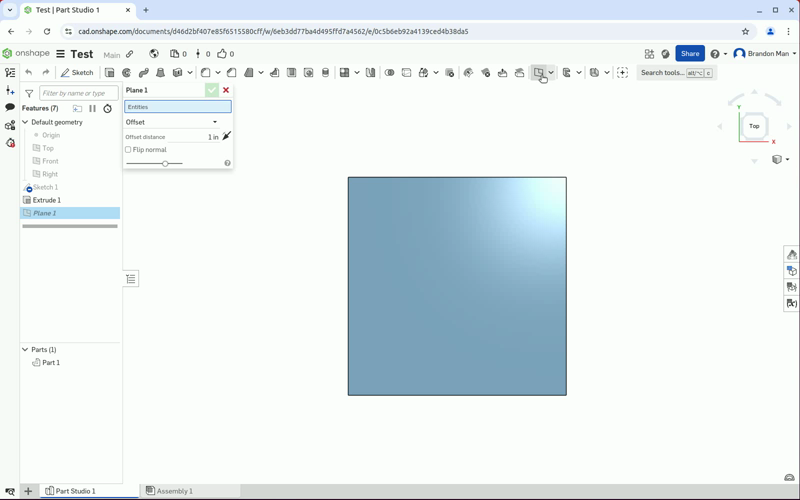
mouse_move(73, 150)
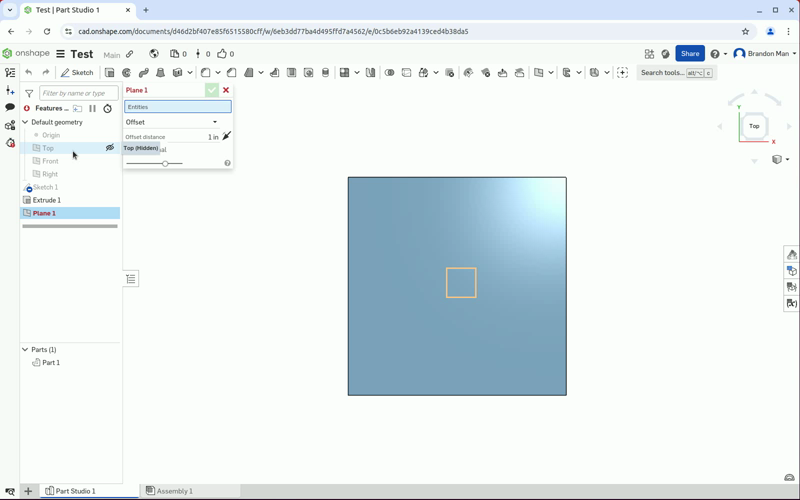
click(73, 150)
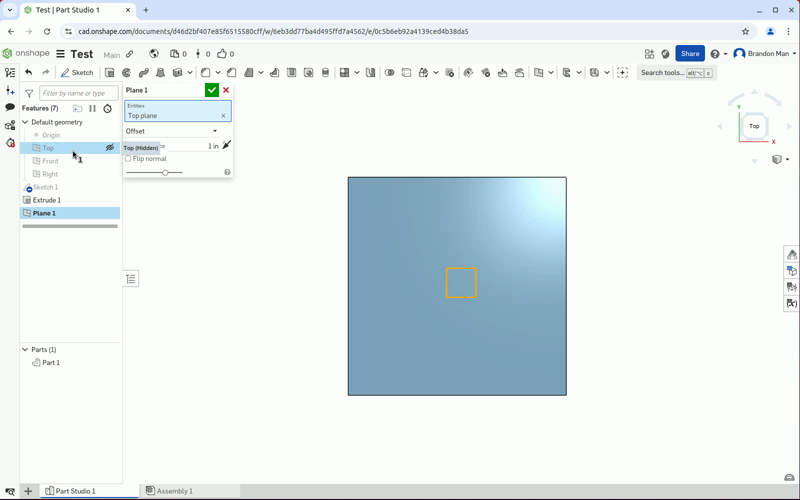
key(tab, 2)
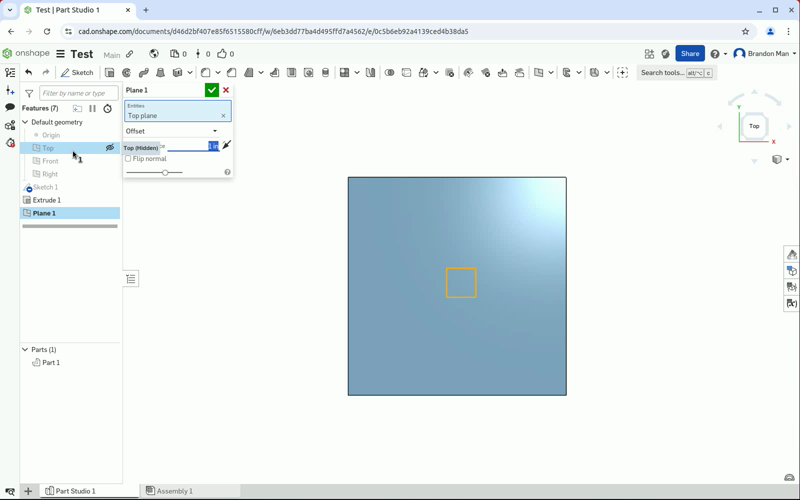
text(2.896)
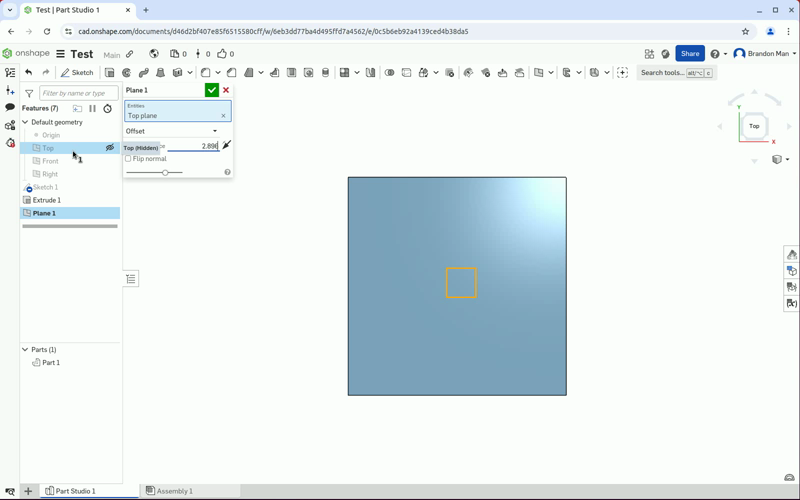
key(enter, 2)
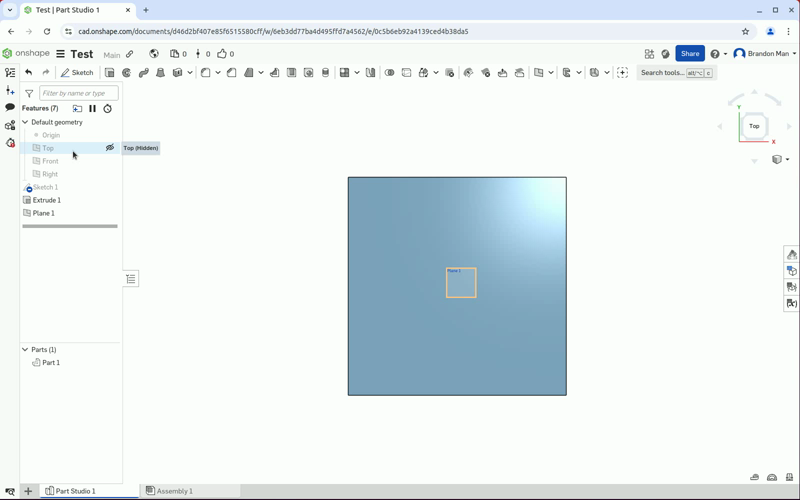
key(shift+s)
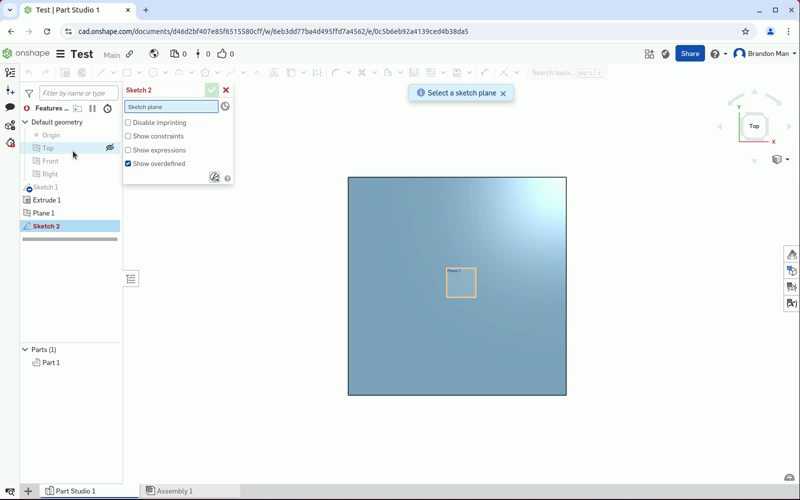
mouse_move(73, 215)
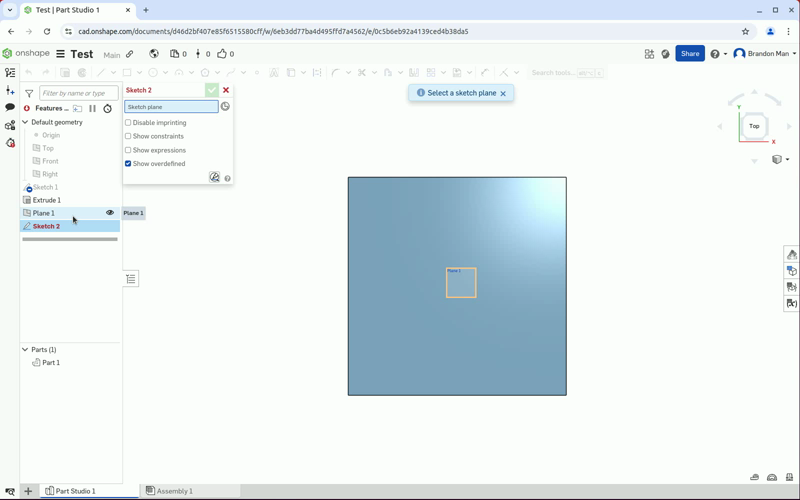
click(73, 215)
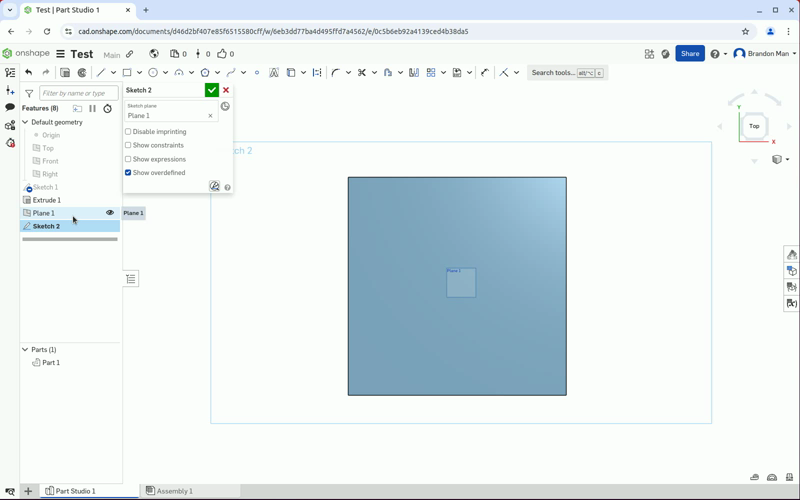
mouse_move(73, 352)
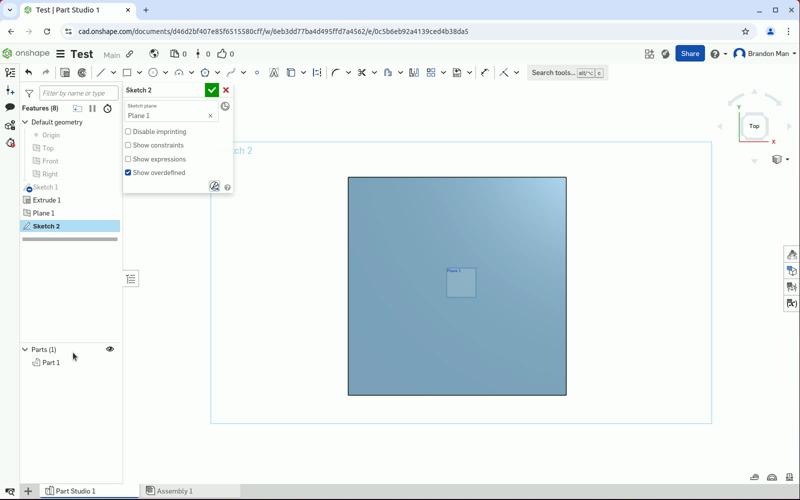
key(y)
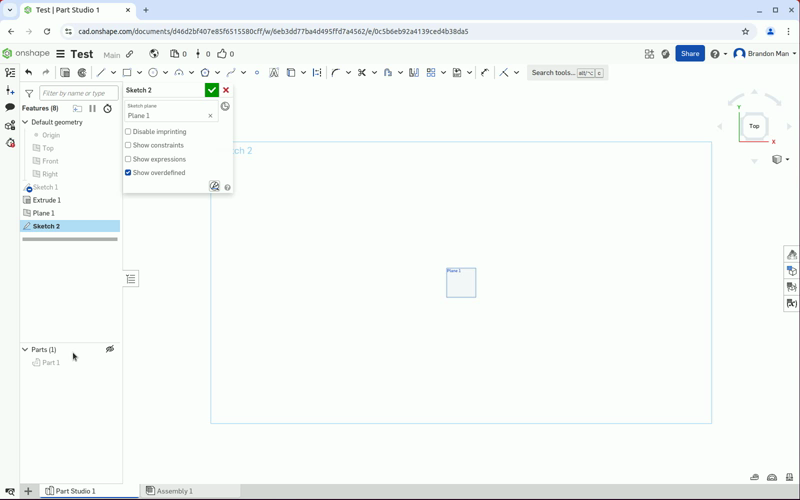
key(l)
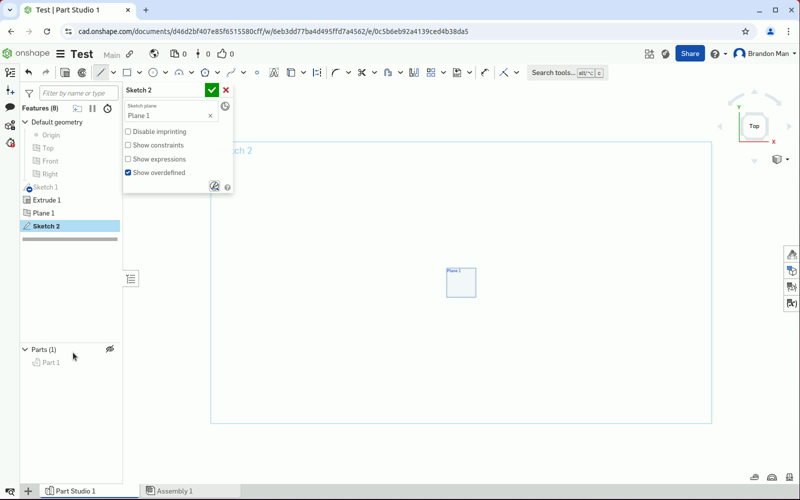
key_down(shift)
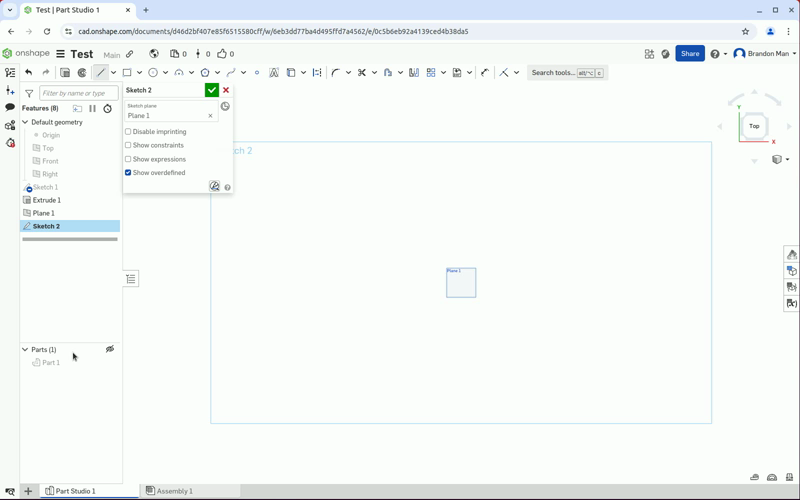
mouse_move(405, 336)
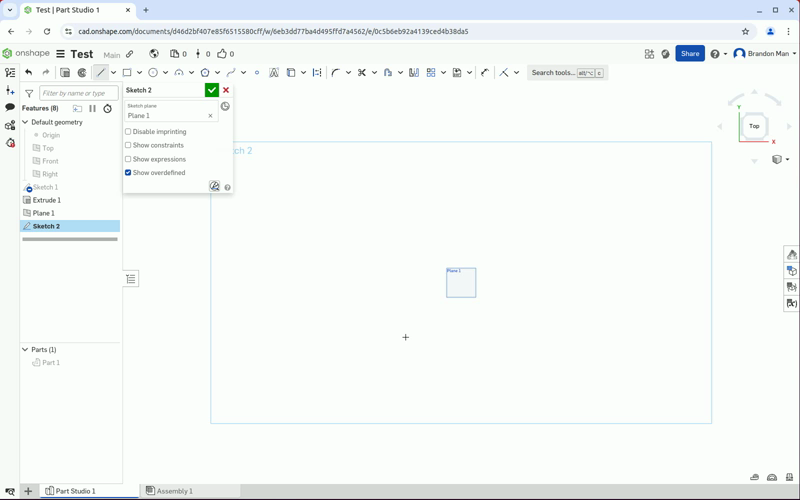
click(405, 336)
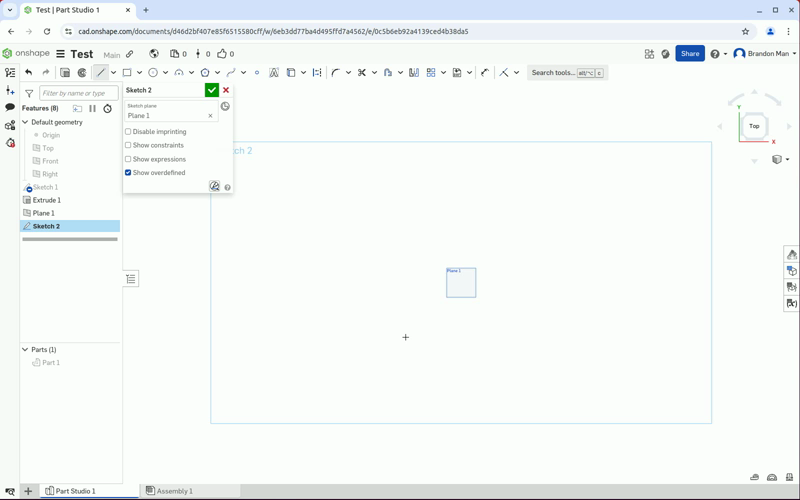
key_up(shift)
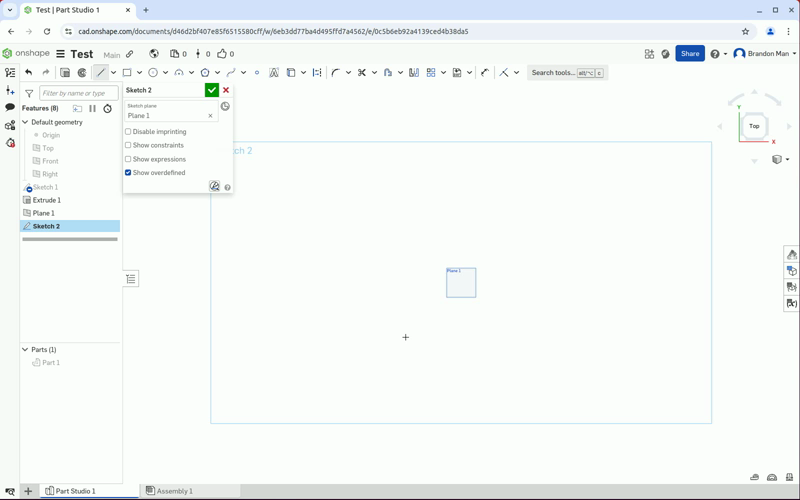
key_down(shift)
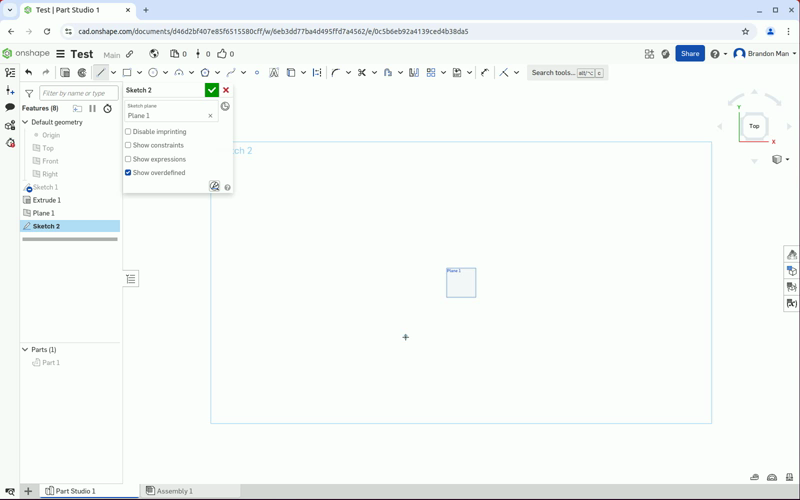
mouse_move(514, 336)
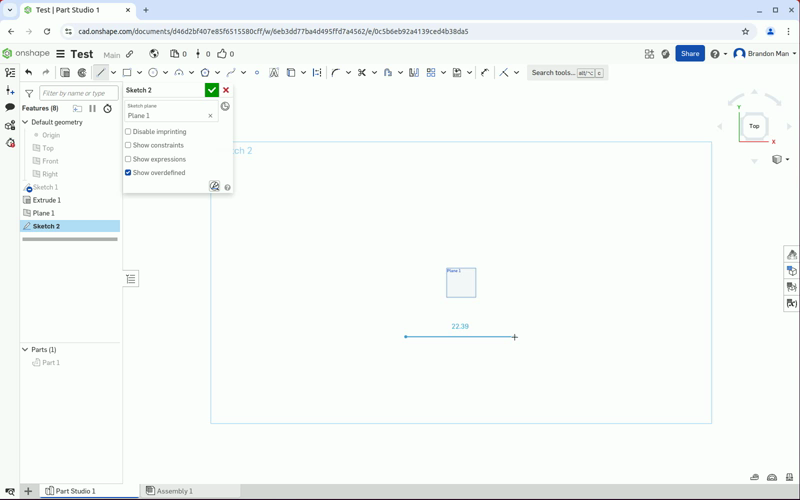
click(514, 336)
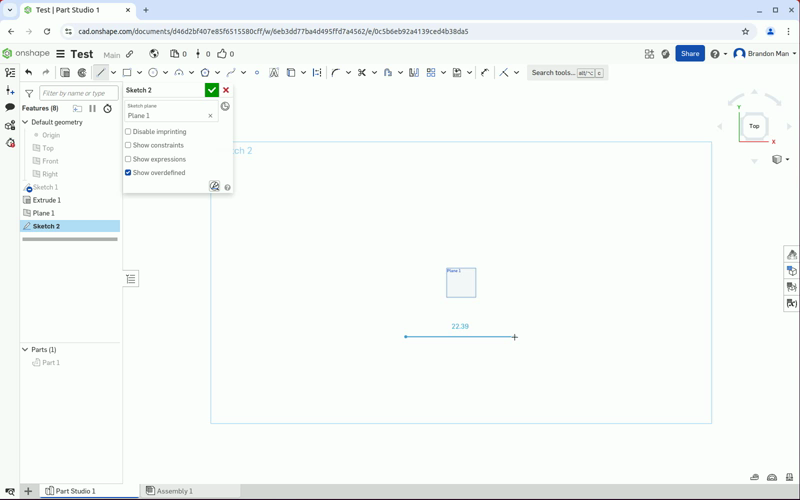
key_up(shift)
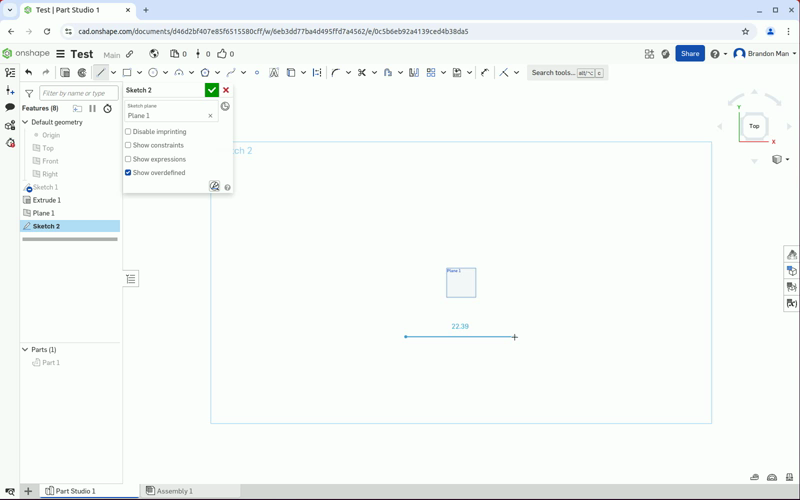
key_down(shift)
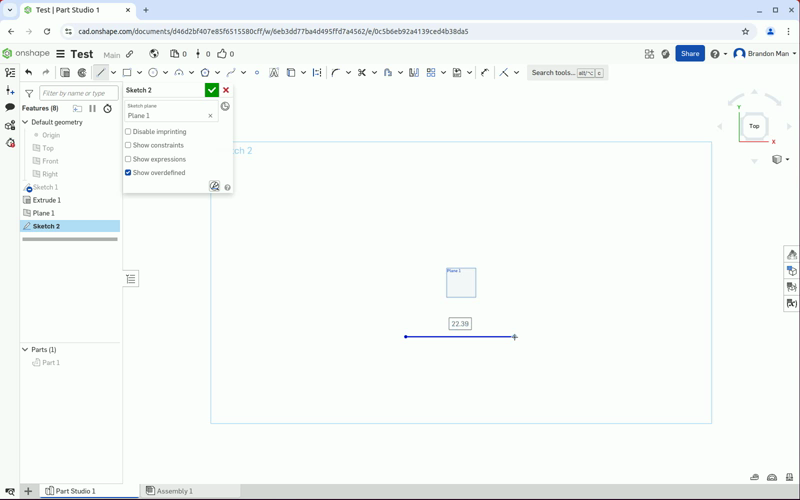
mouse_move(514, 227)
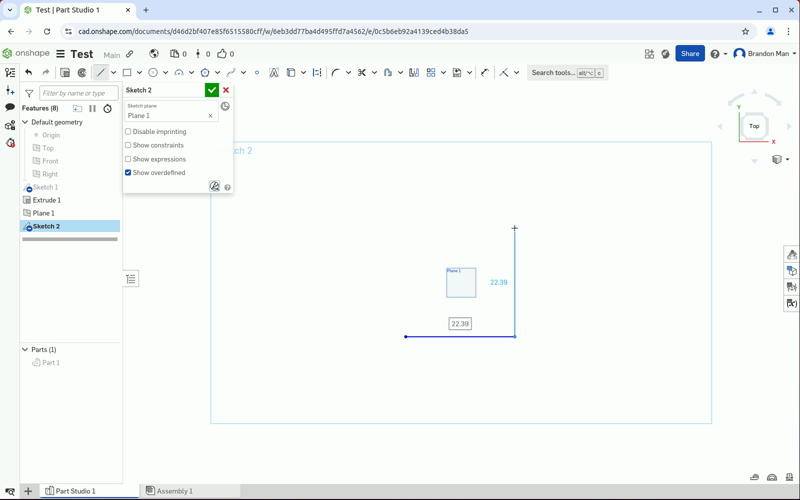
click(514, 227)
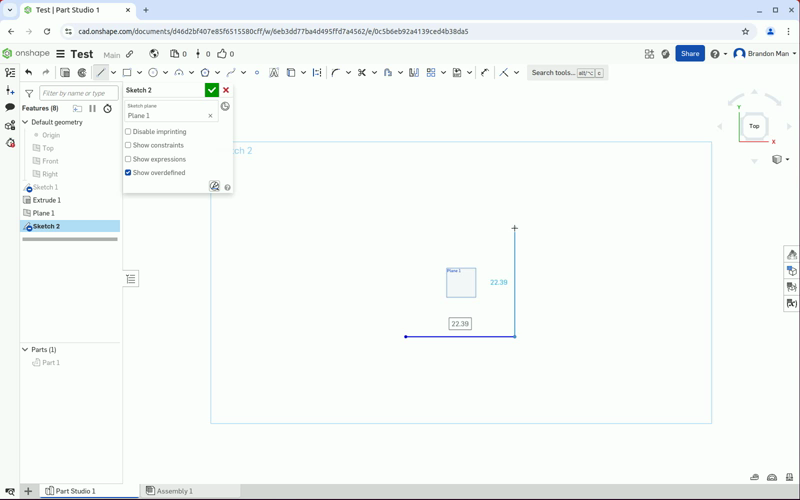
key_up(shift)
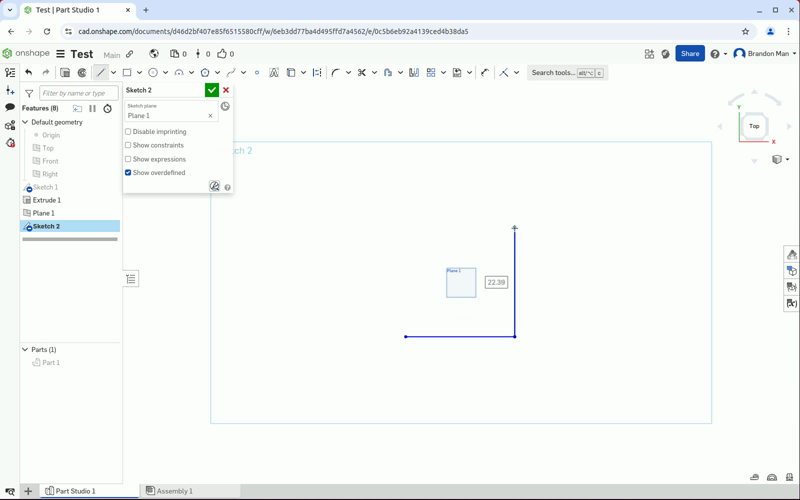
key_down(shift)
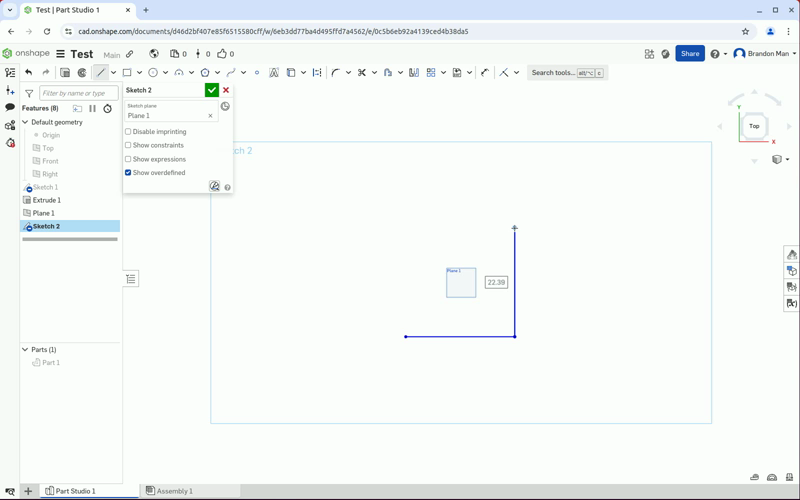
mouse_move(405, 227)
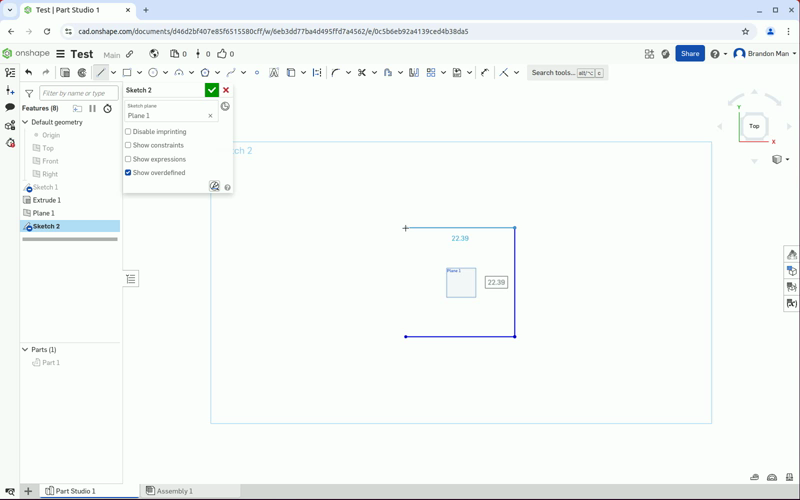
click(405, 227)
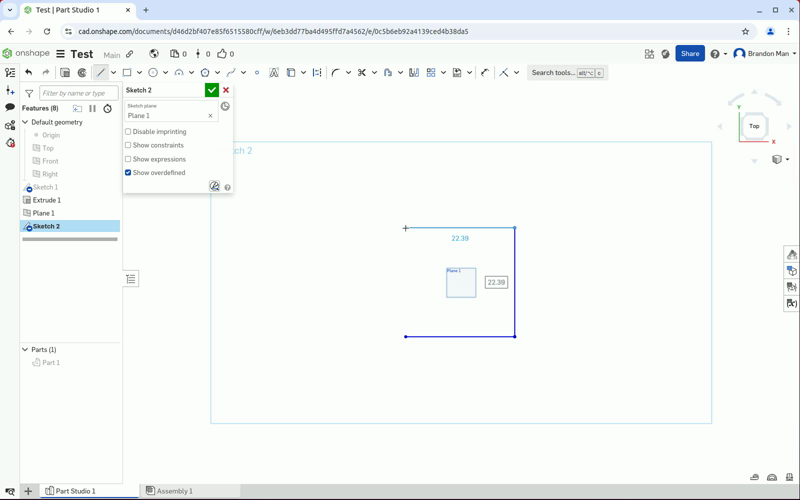
key_up(shift)
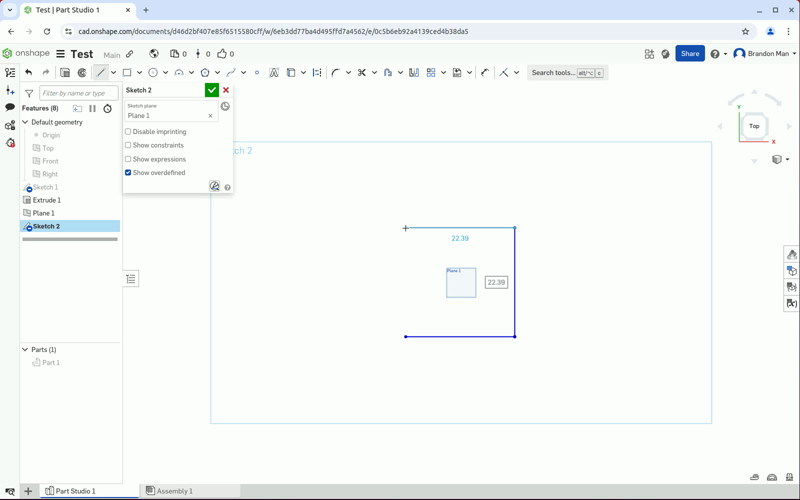
key_down(shift)
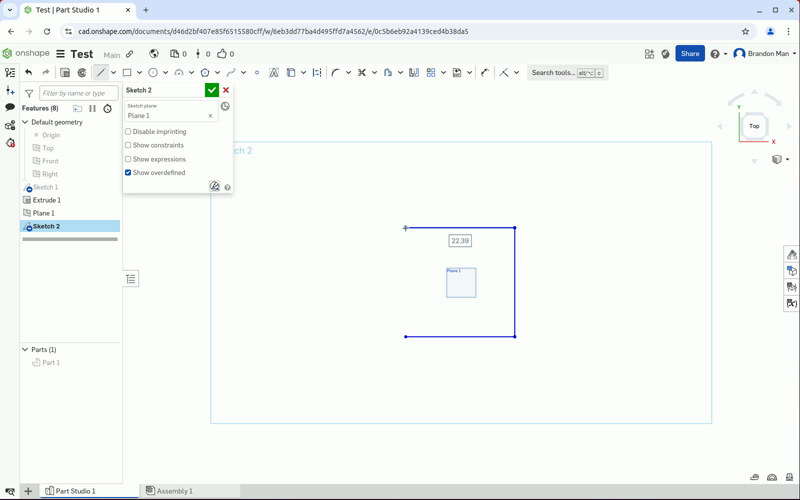
mouse_move(405, 336)
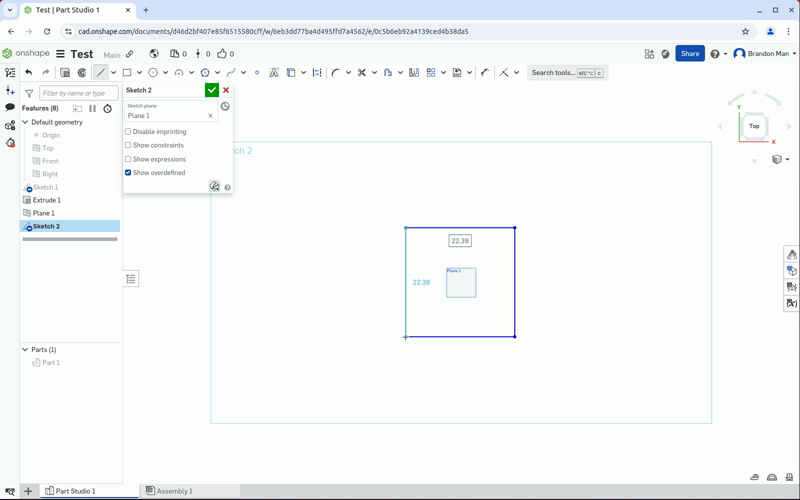
key_up(shift)
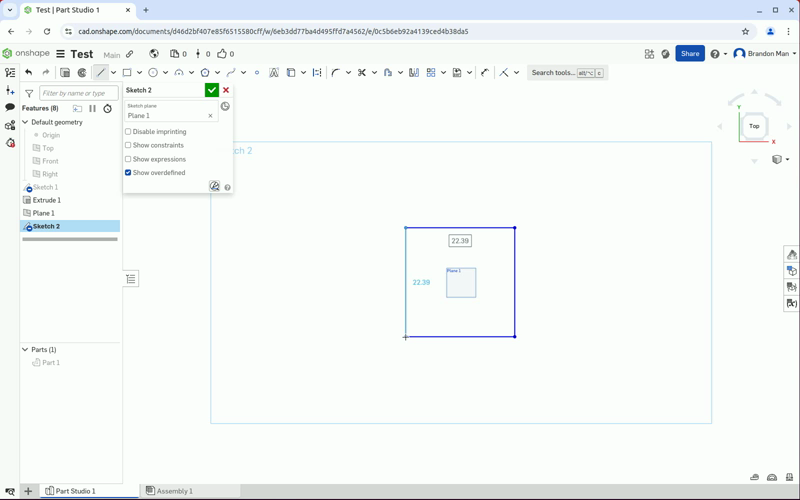
click(405, 336)
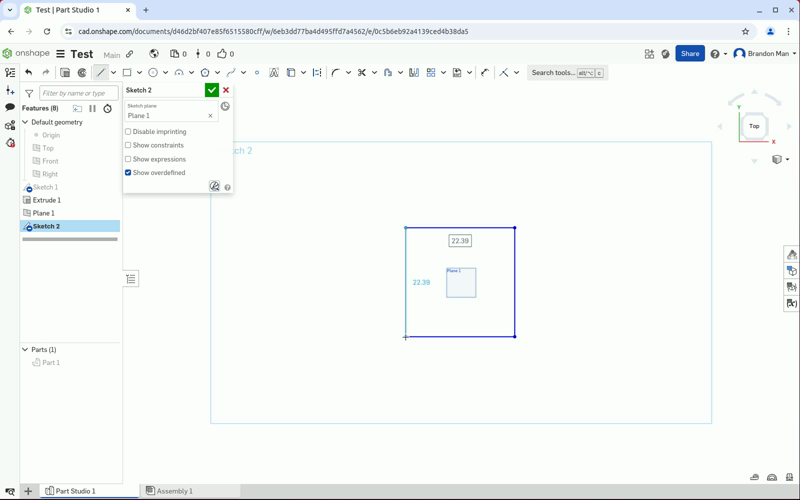
key(esc)
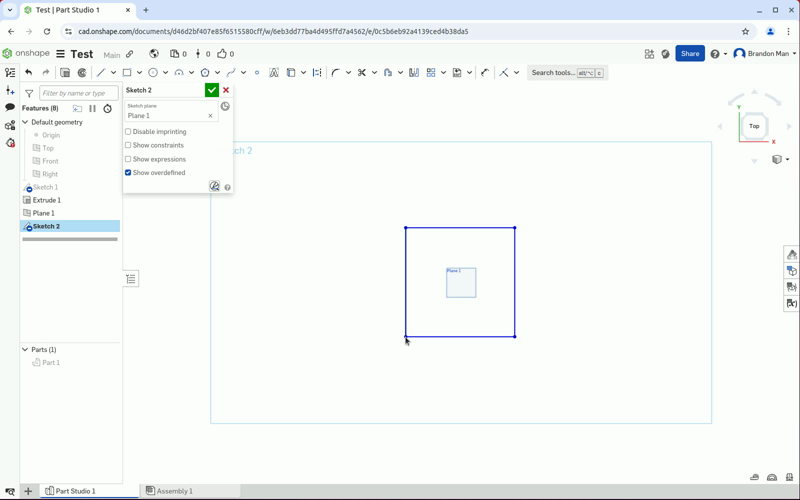
mouse_move(419, 259)
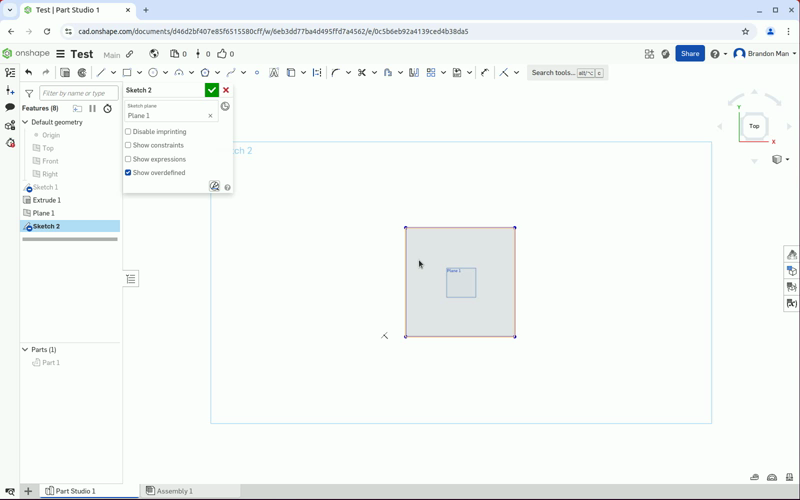
click(419, 259)
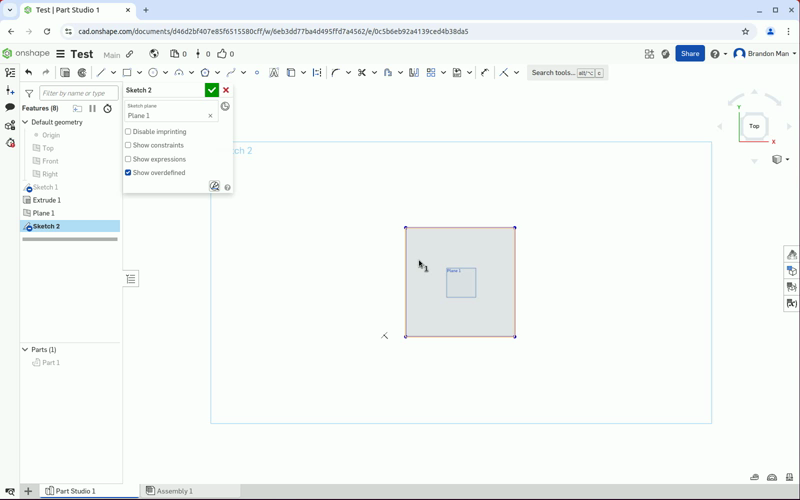
mouse_move(73, 352)
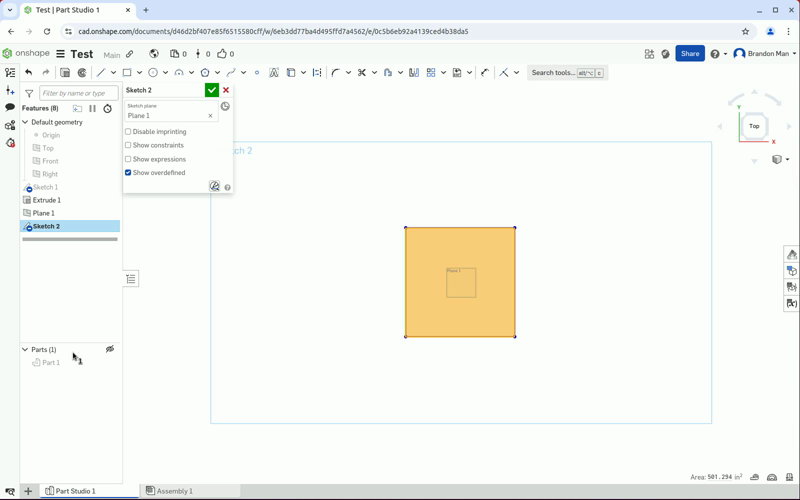
key(shift+y)
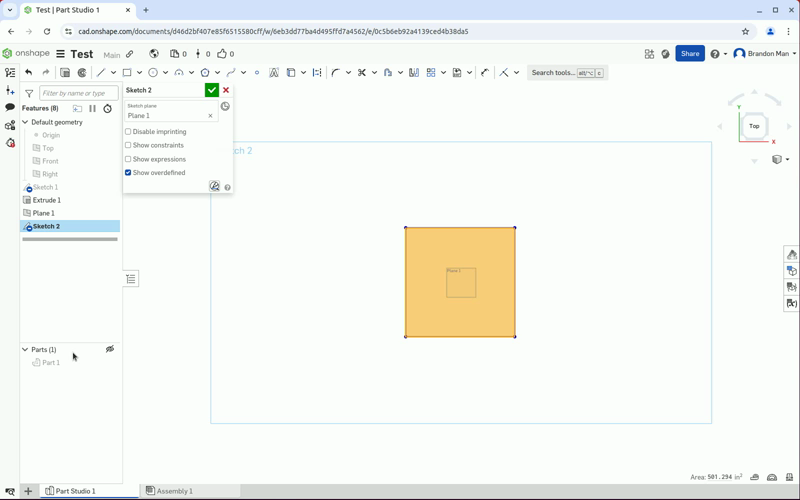
key(shift+e)
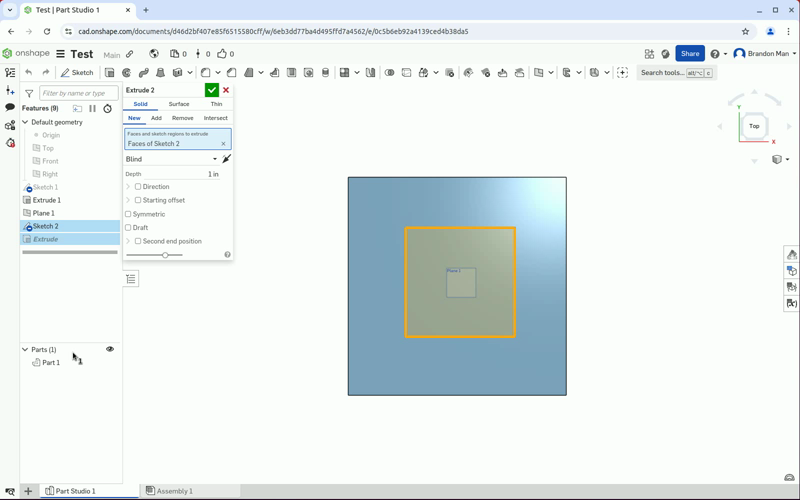
mouse_move(143, 106)
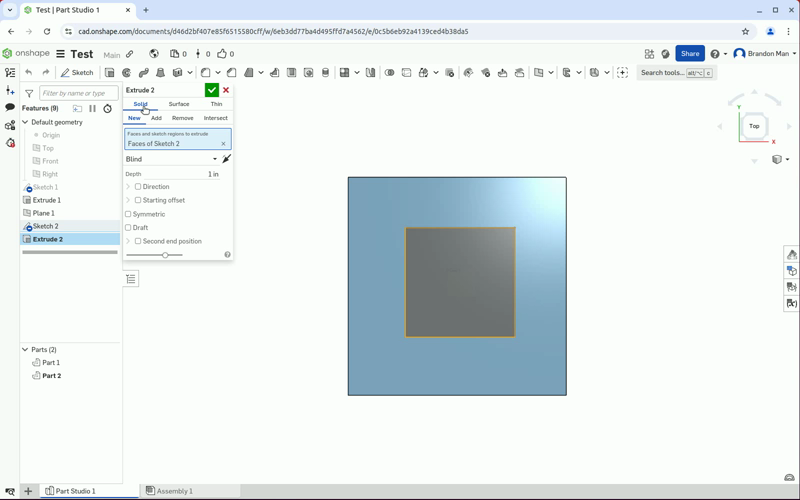
click(143, 106)
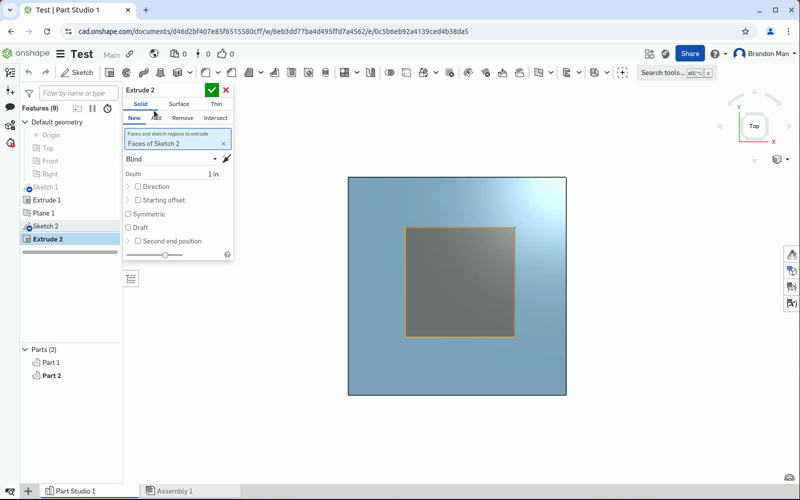
mouse_move(186, 120)
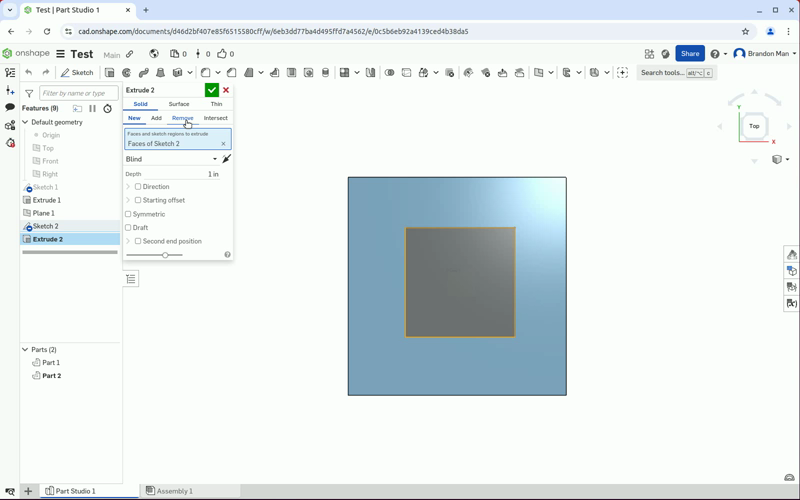
click(186, 120)
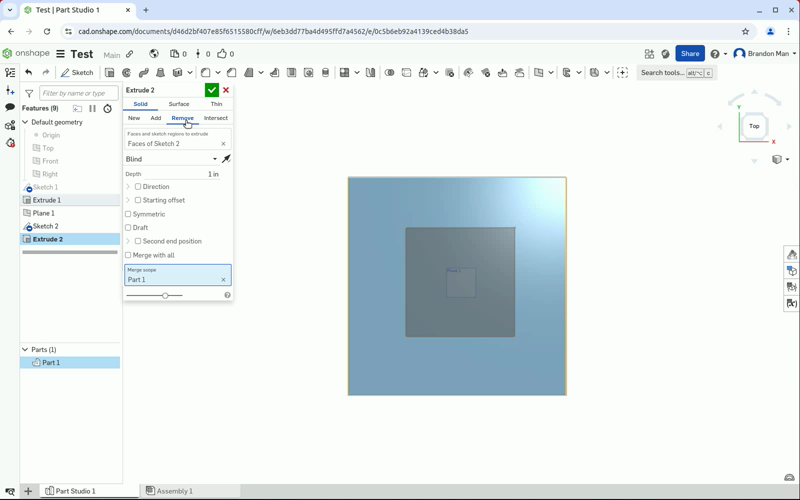
key(tab, 4)
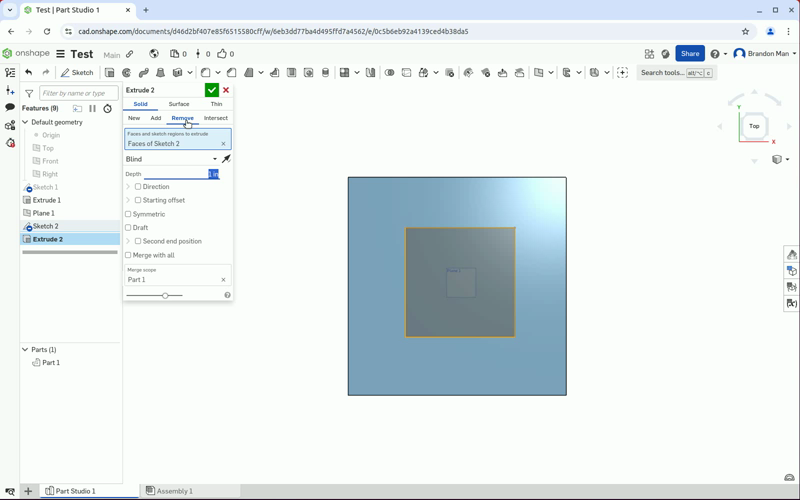
text(7.462)
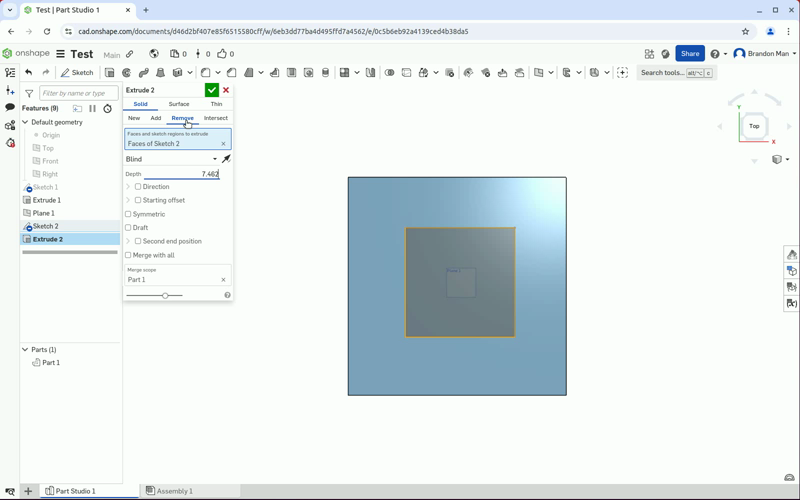
key(tab, 6)
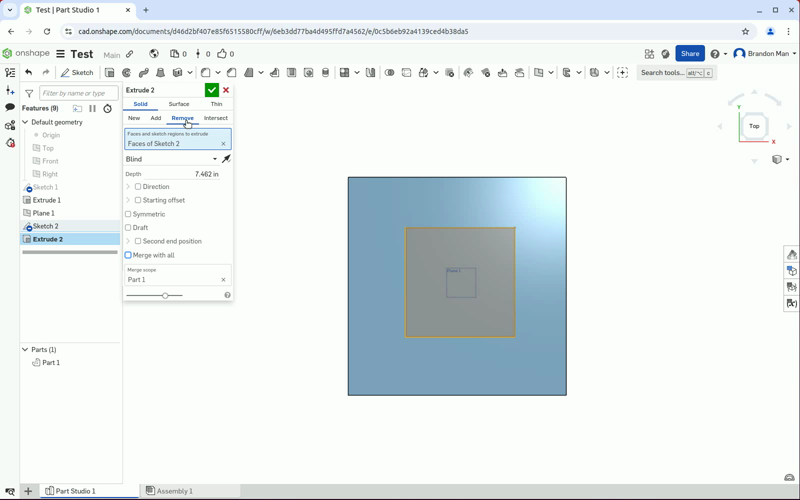
key(space)
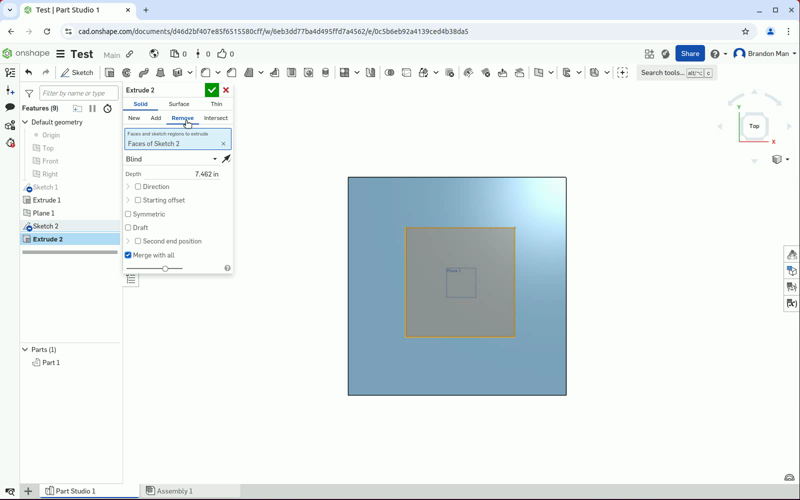
key(enter)
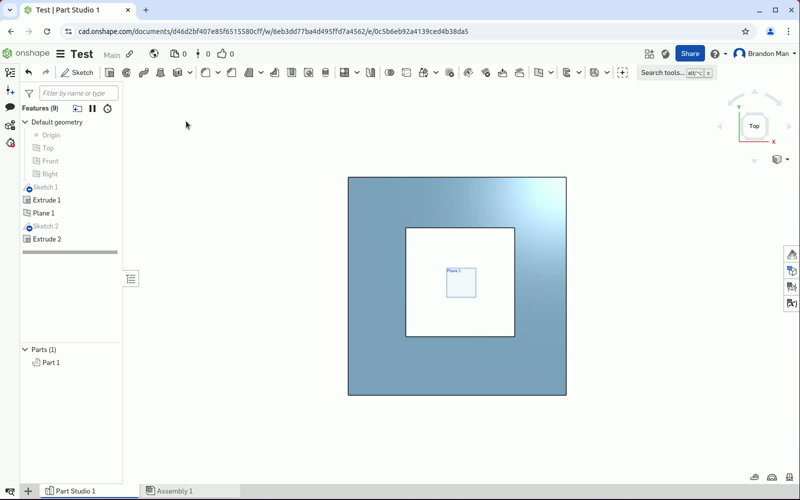
key(shift+h)
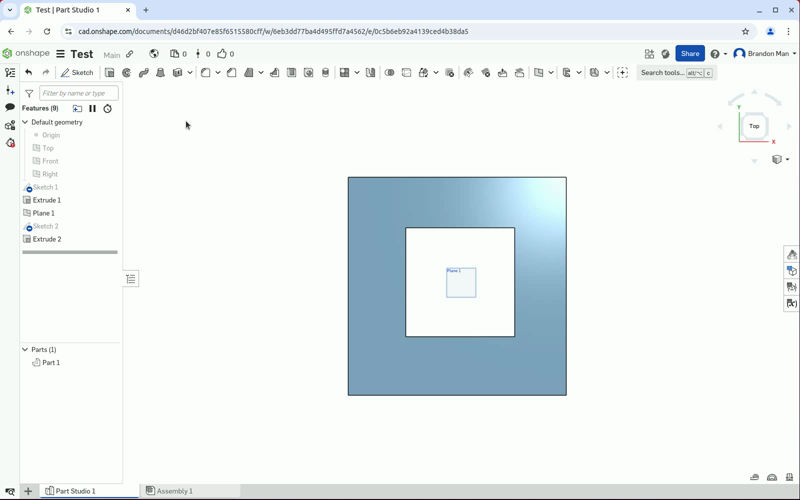
key(shift+h)
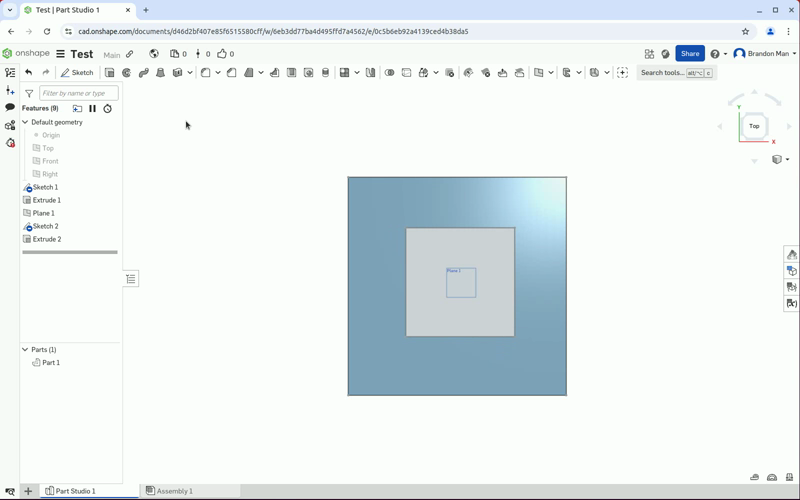
key(shift+7)
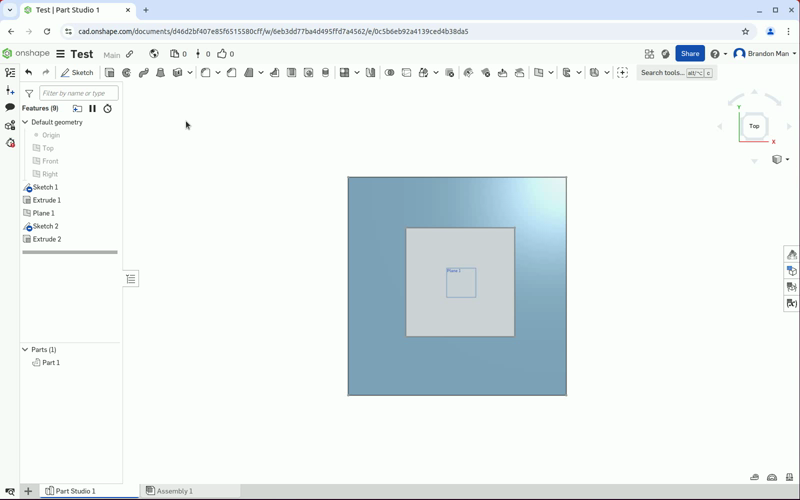
key(up, 3)
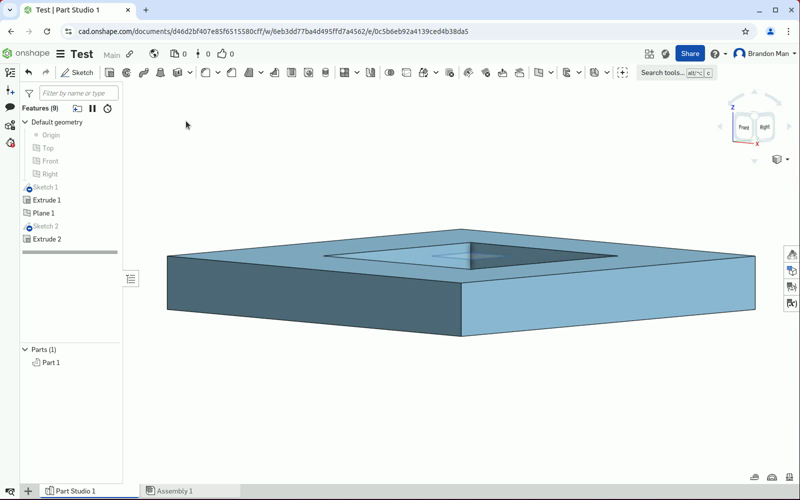
key(left, 3)
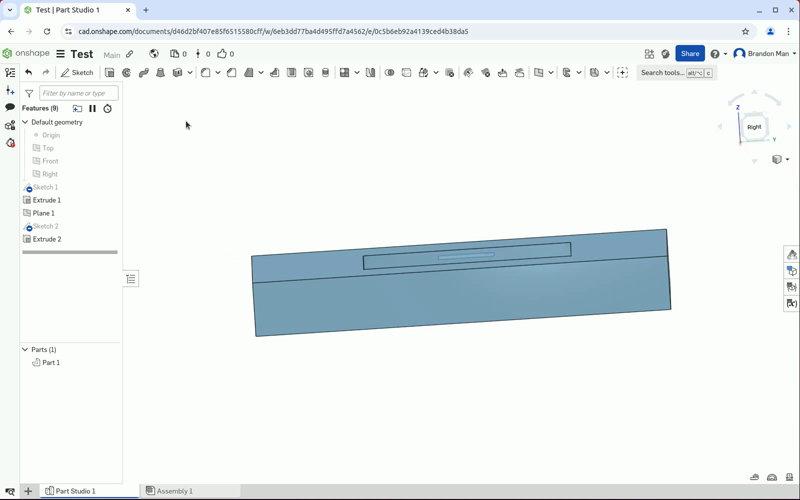
key(right, 3)
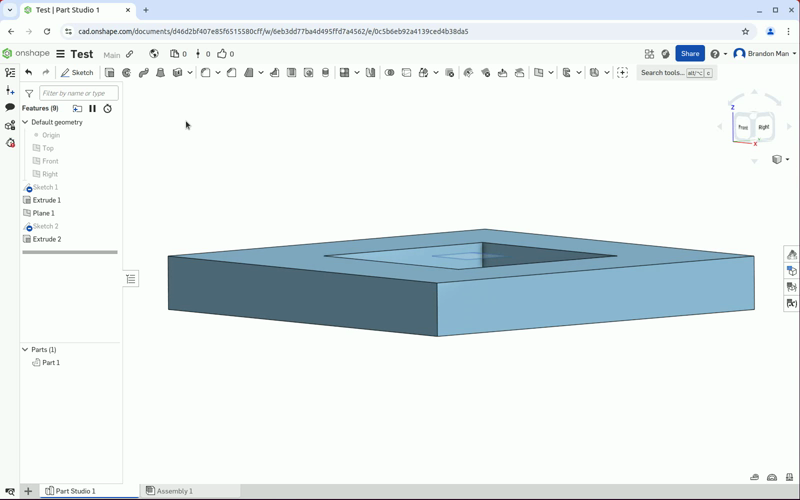
key(down, 3)
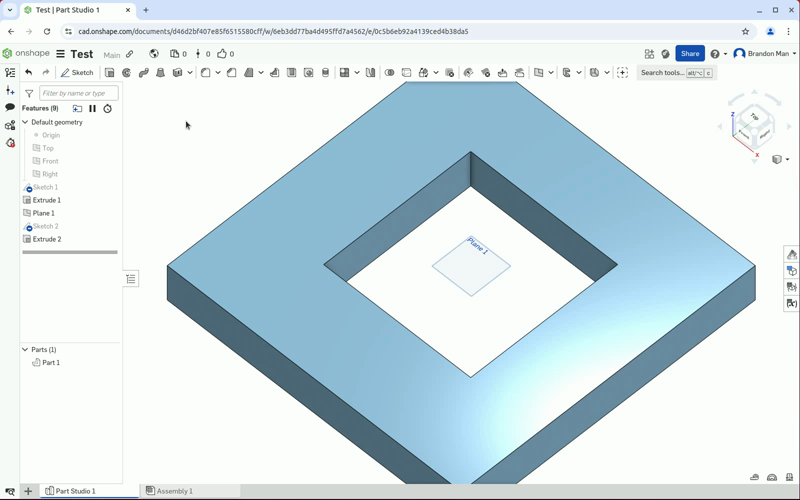
mouse_move(73, 189)
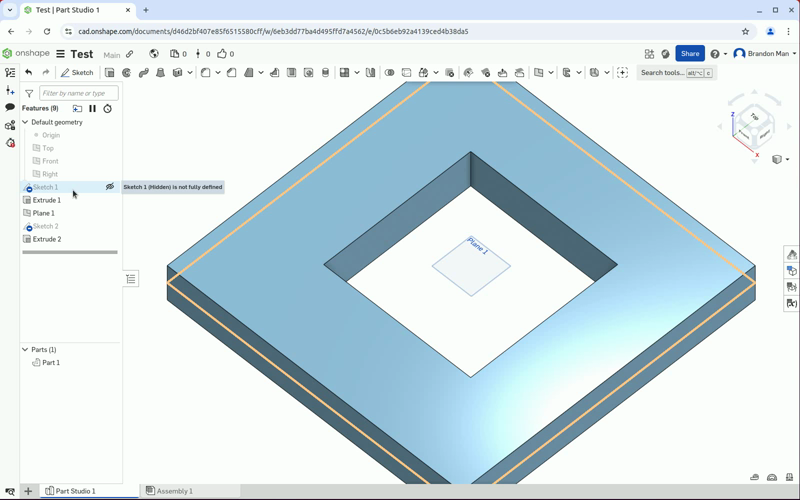
click(73, 189)